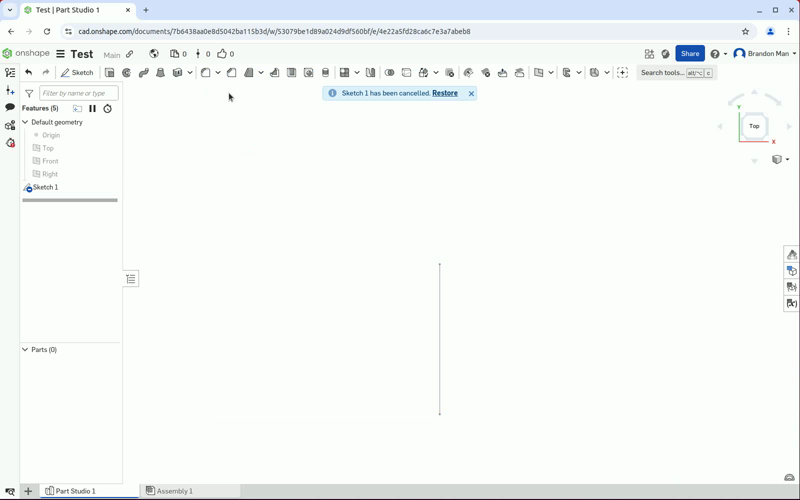
key(shift+h)
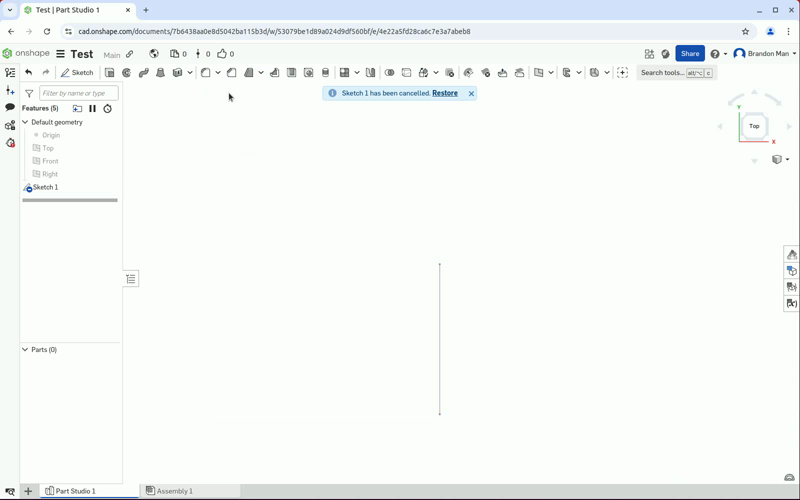
key(shift+s)
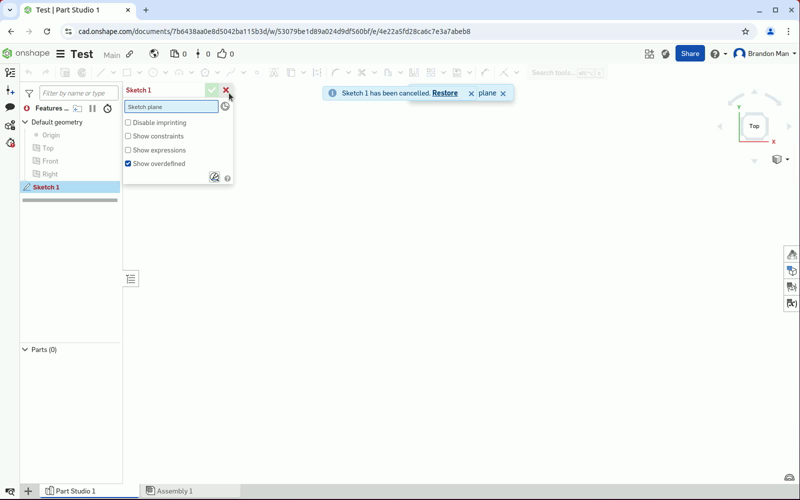
mouse_move(73, 150)
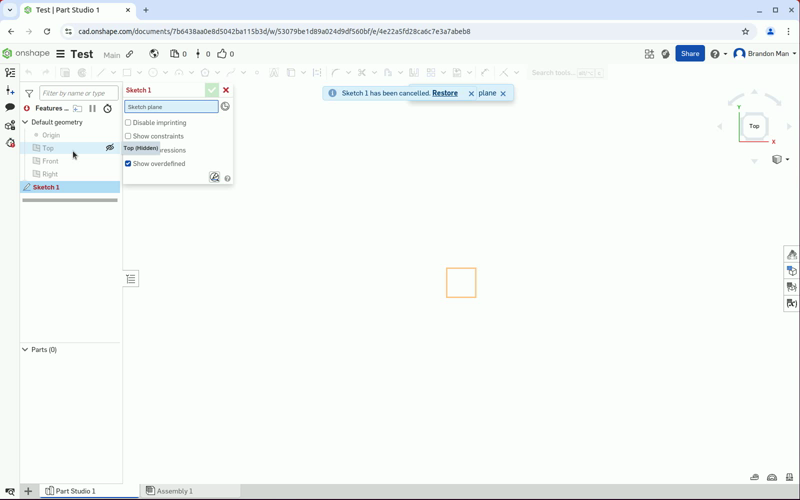
click(73, 150)
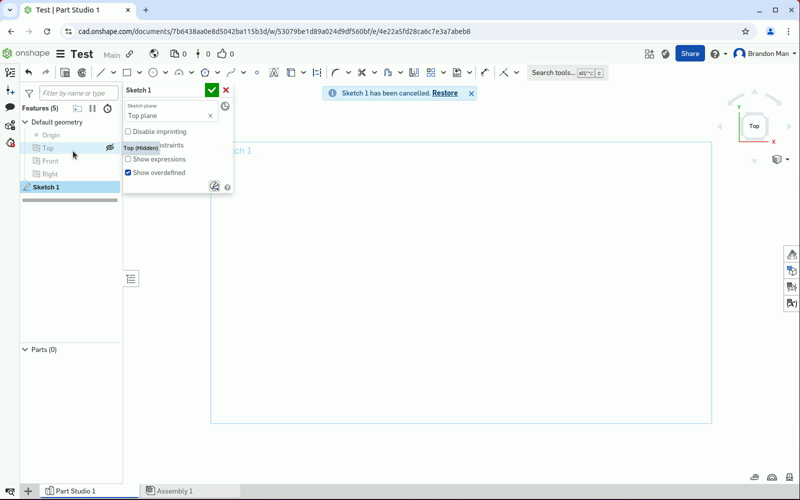
mouse_move(73, 352)
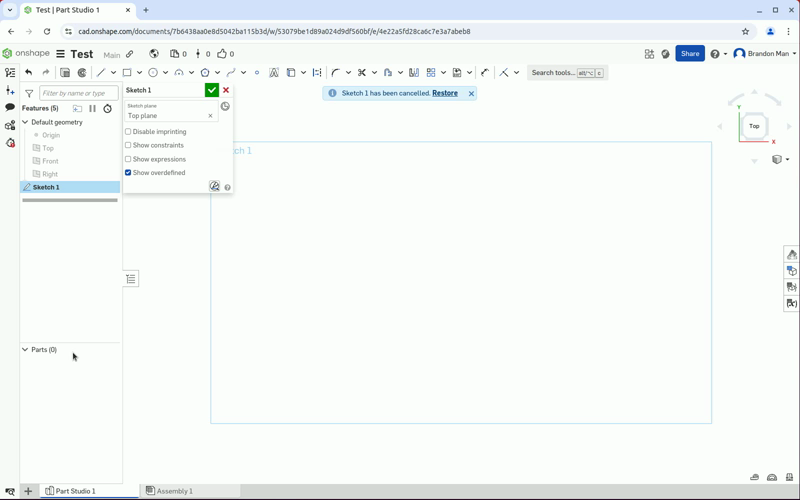
key(y)
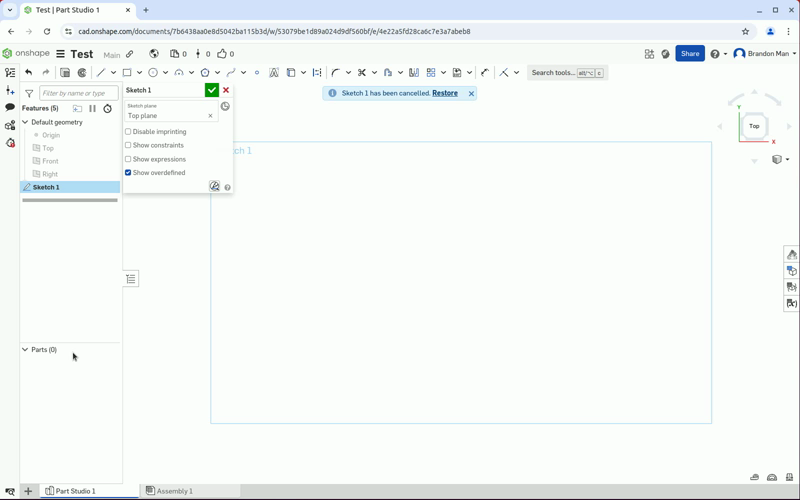
key(c)
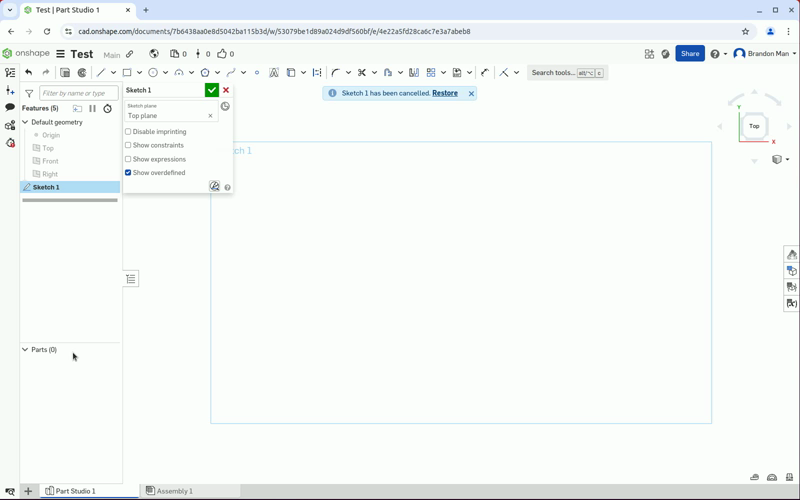
key_down(shift)
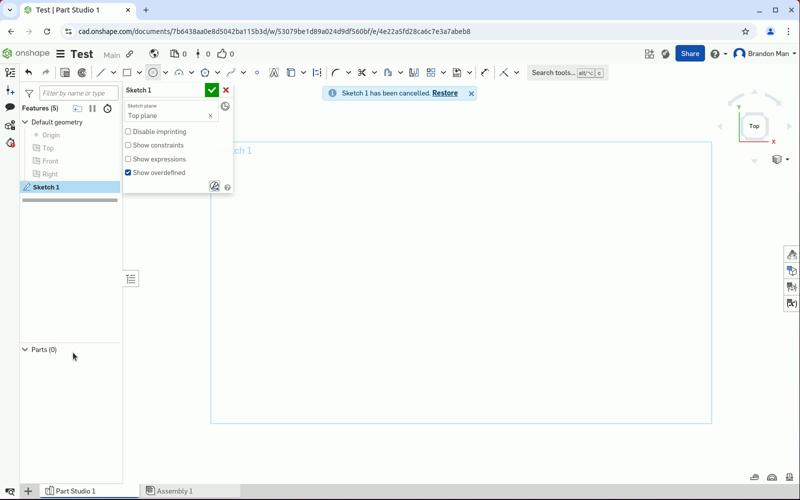
mouse_move(461, 282)
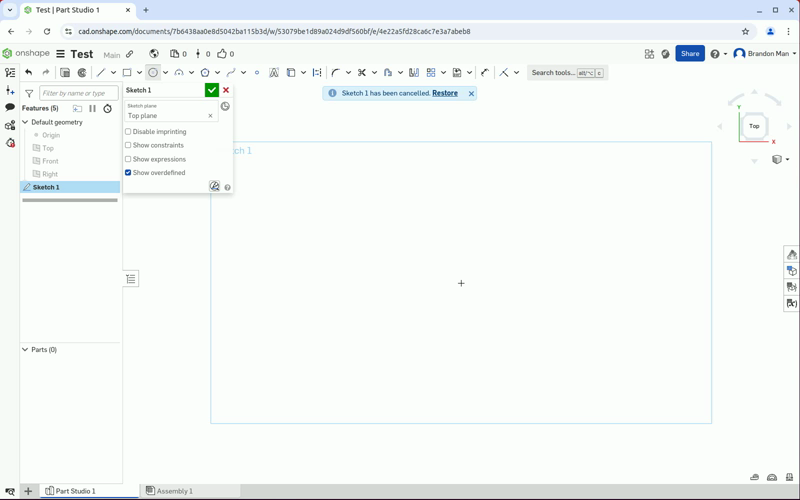
click(461, 282)
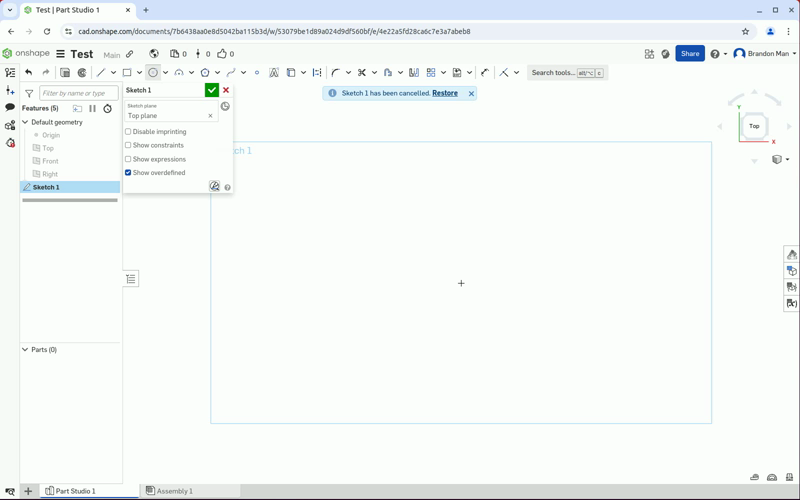
key_up(shift)
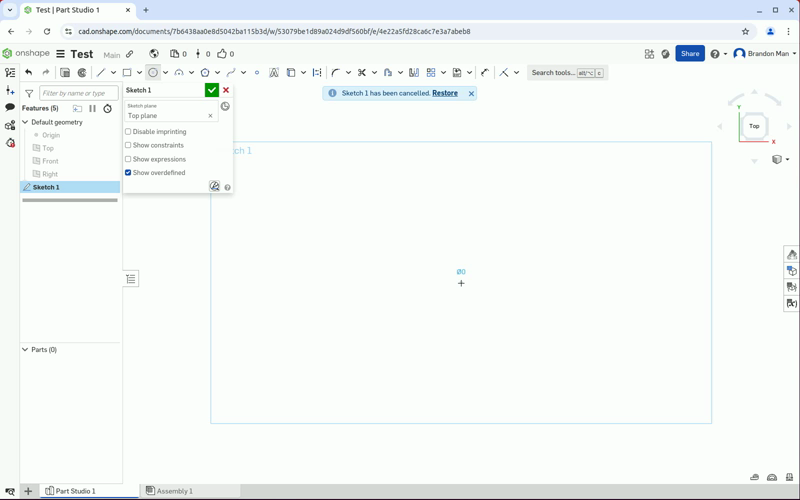
mouse_move(544, 282)
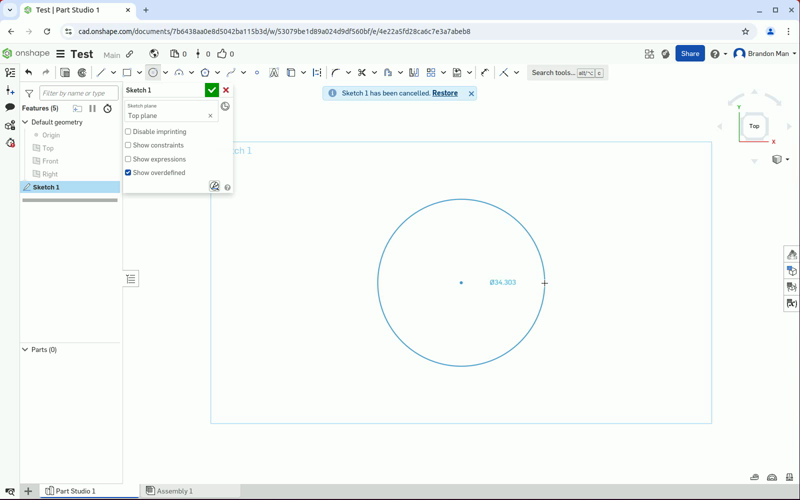
click(544, 282)
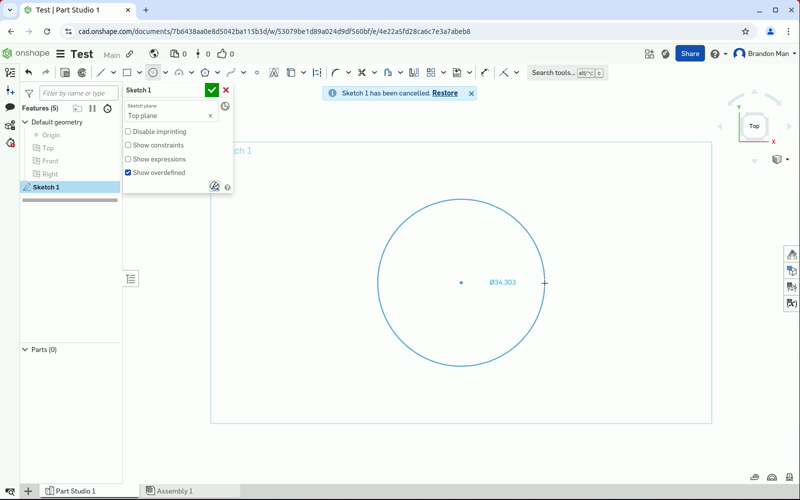
key(esc)
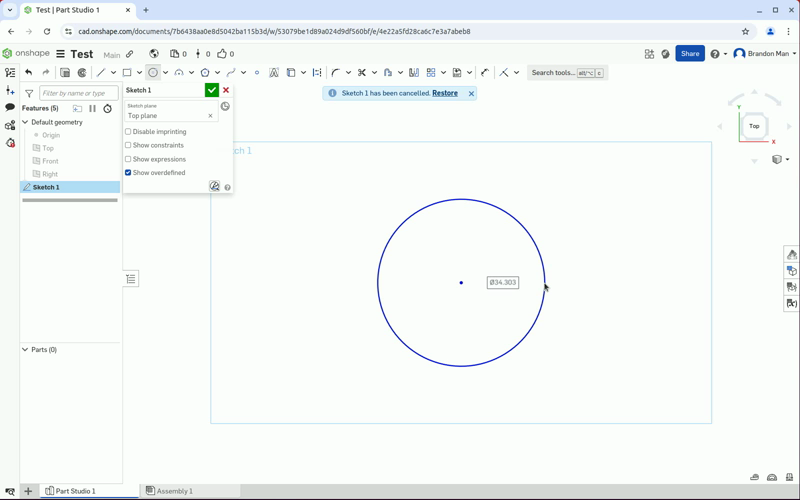
key(c)
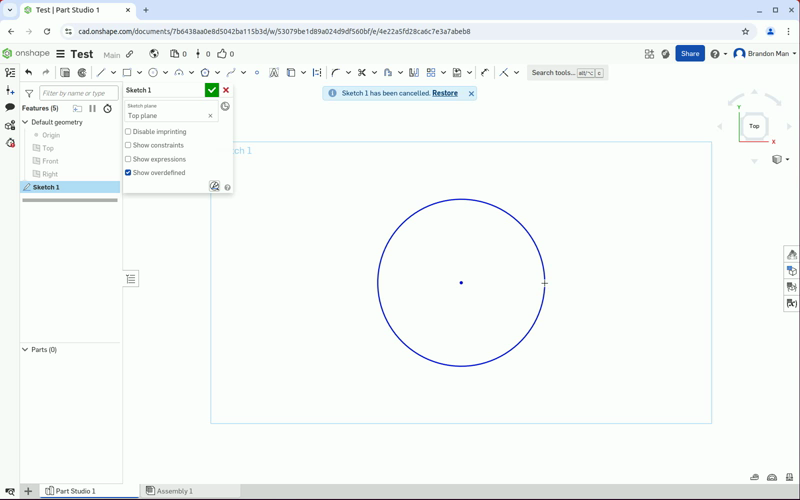
key_down(shift)
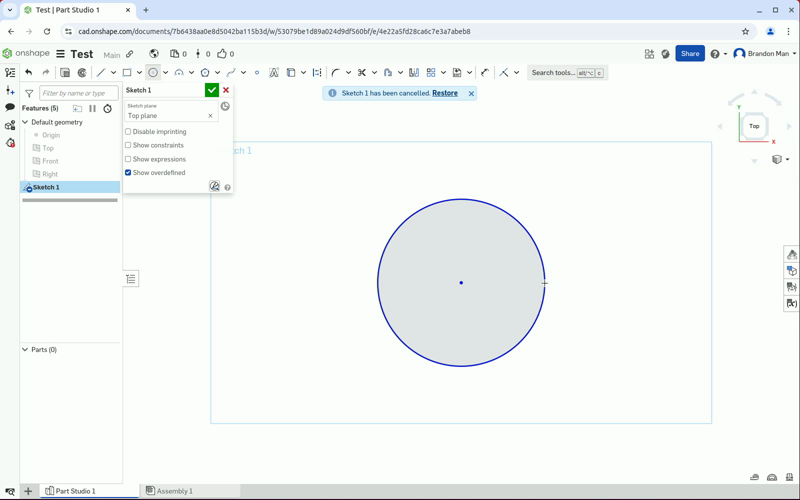
mouse_move(461, 282)
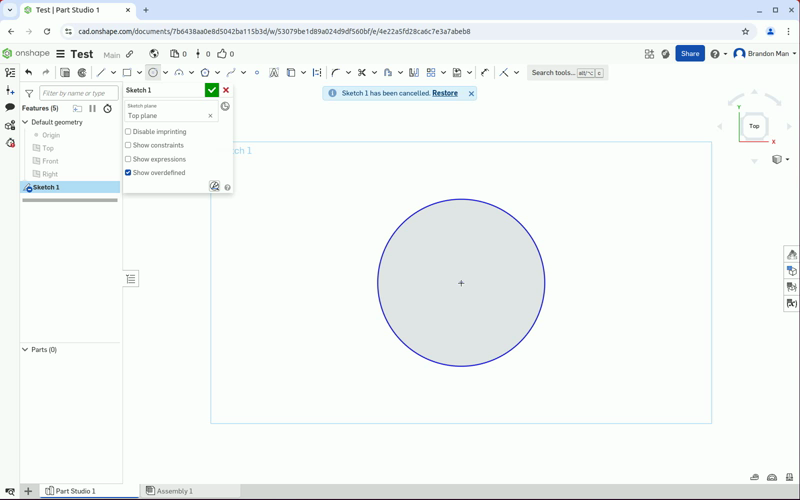
click(461, 282)
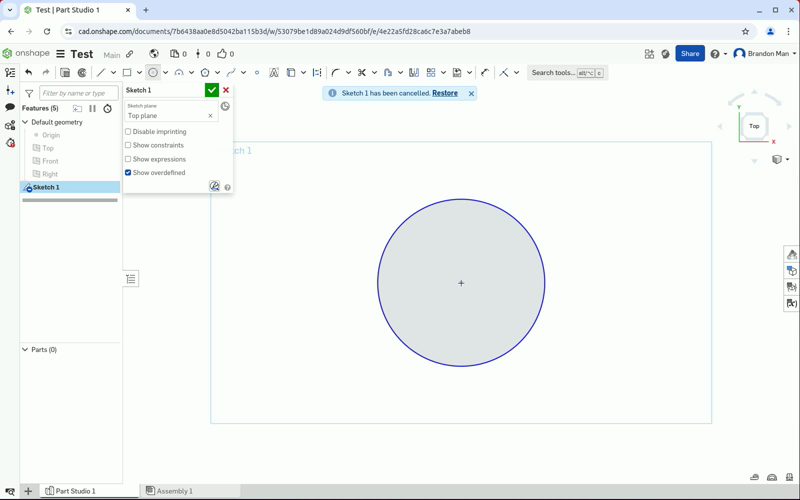
key_up(shift)
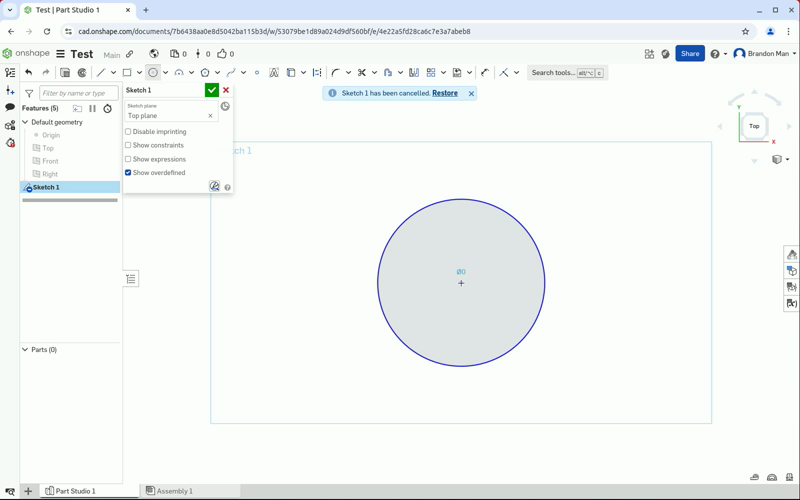
mouse_move(534, 282)
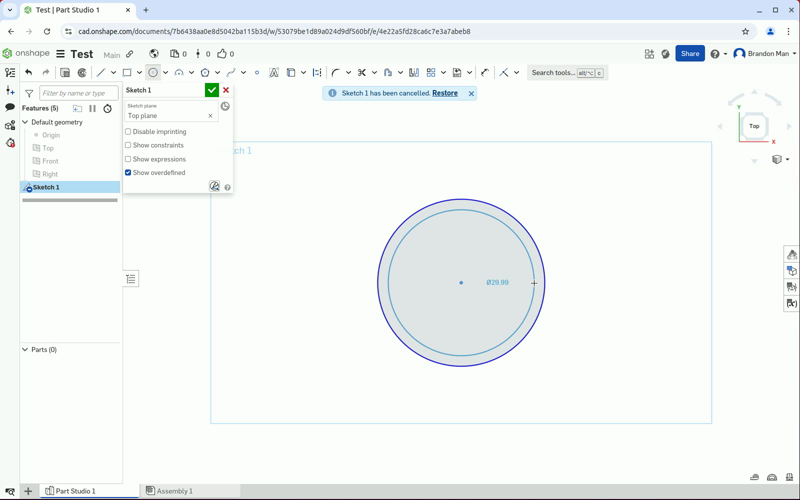
click(534, 282)
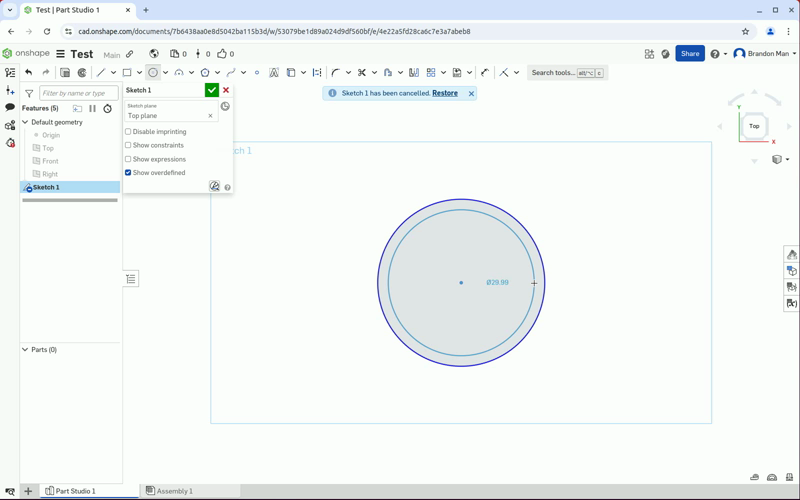
key(esc)
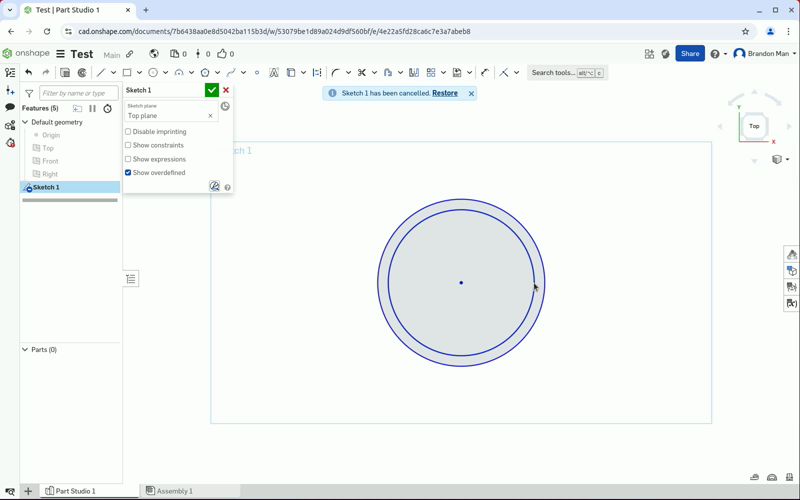
mouse_move(534, 254)
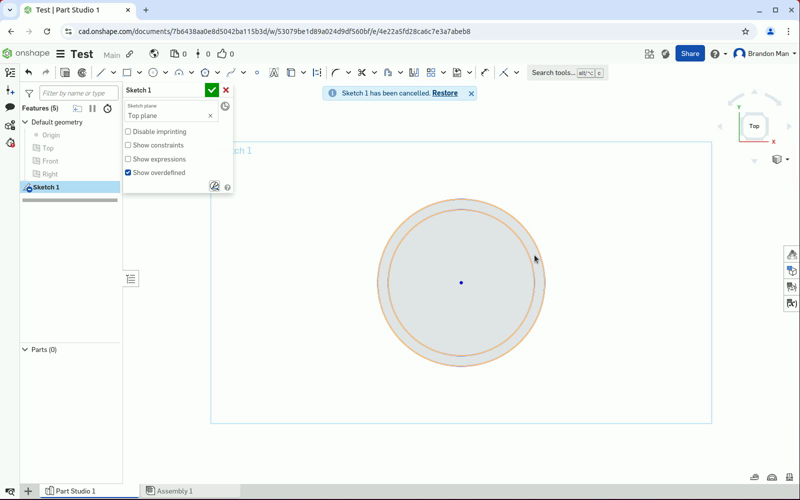
click(534, 254)
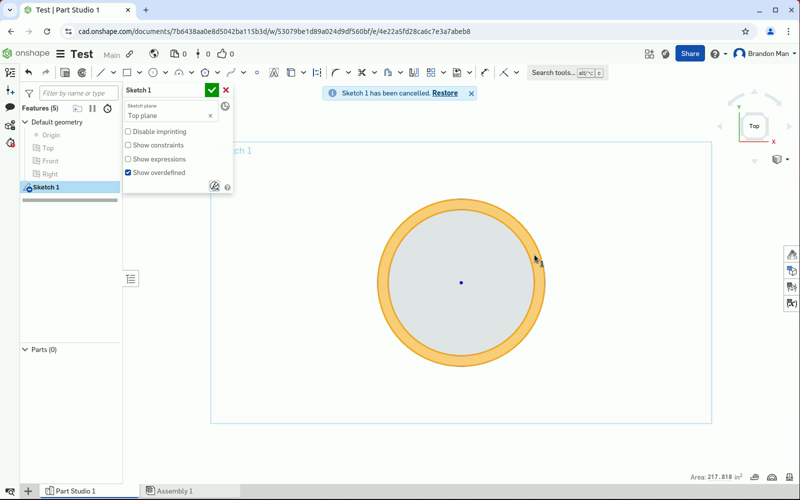
mouse_move(73, 352)
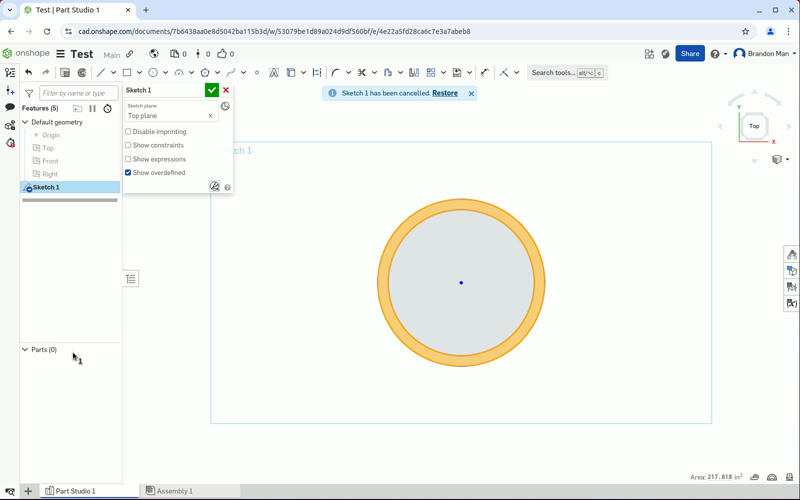
key(shift+y)
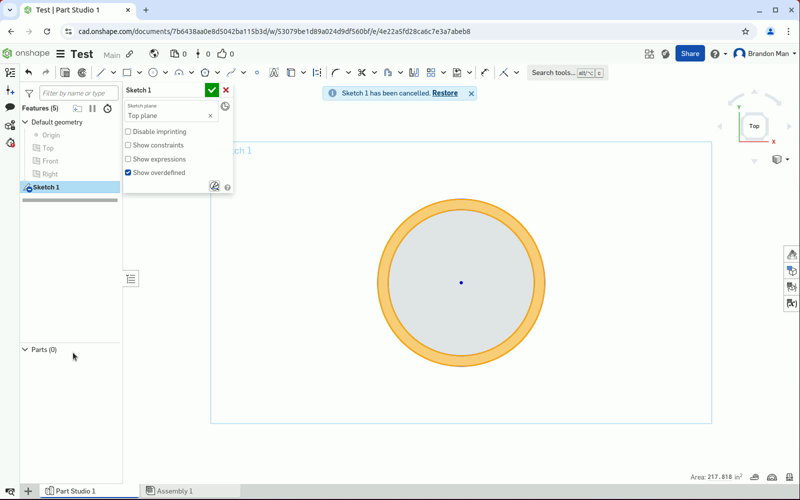
key(shift+e)
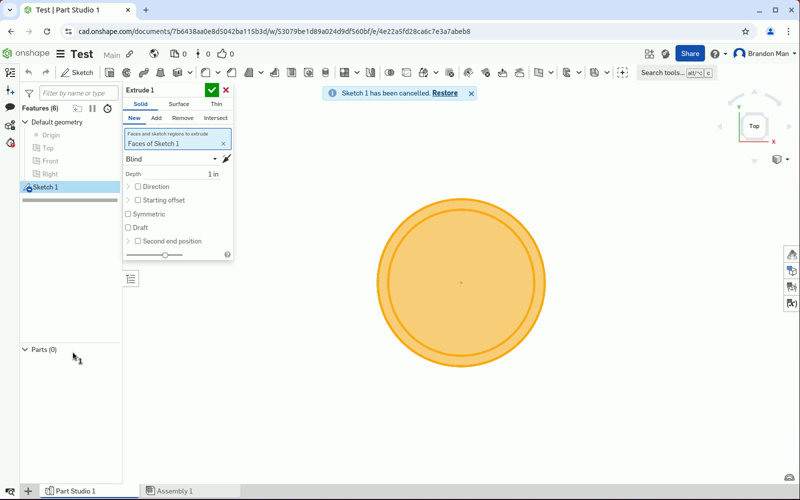
mouse_move(143, 106)
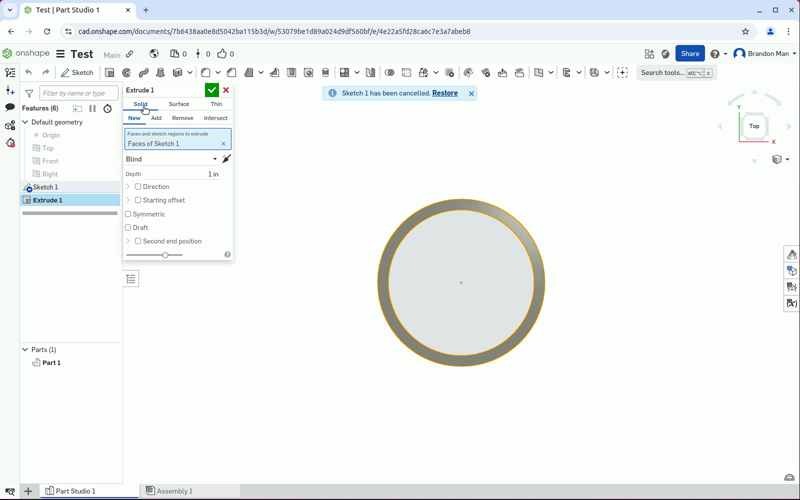
click(143, 106)
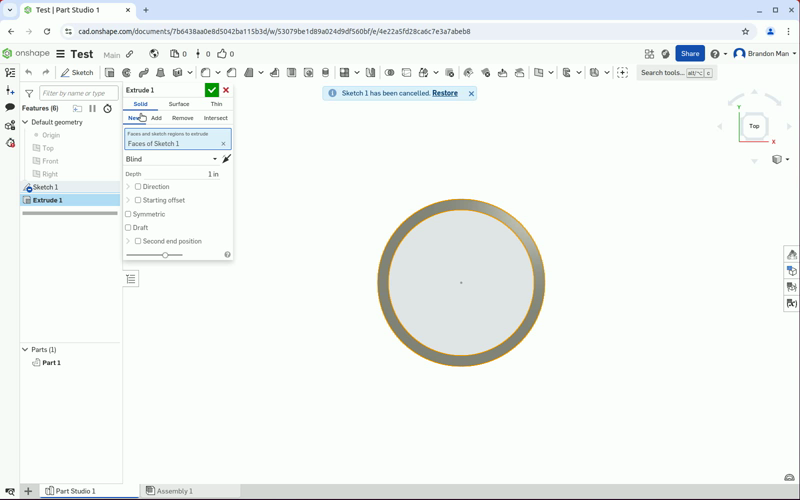
mouse_move(137, 120)
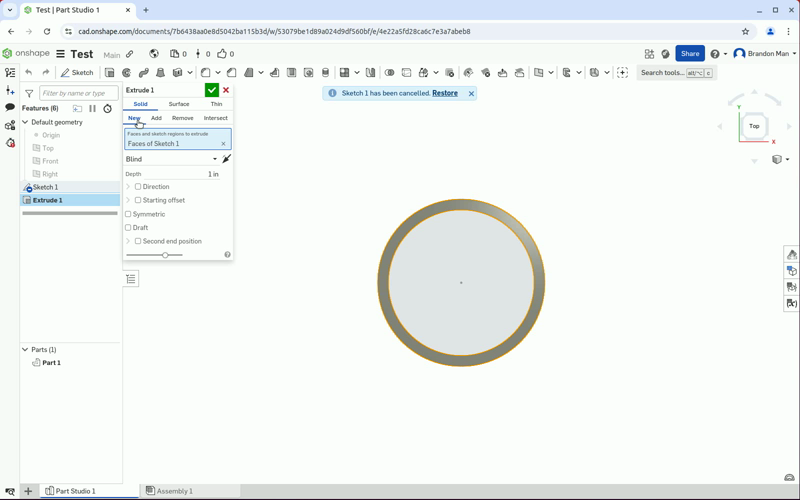
click(137, 120)
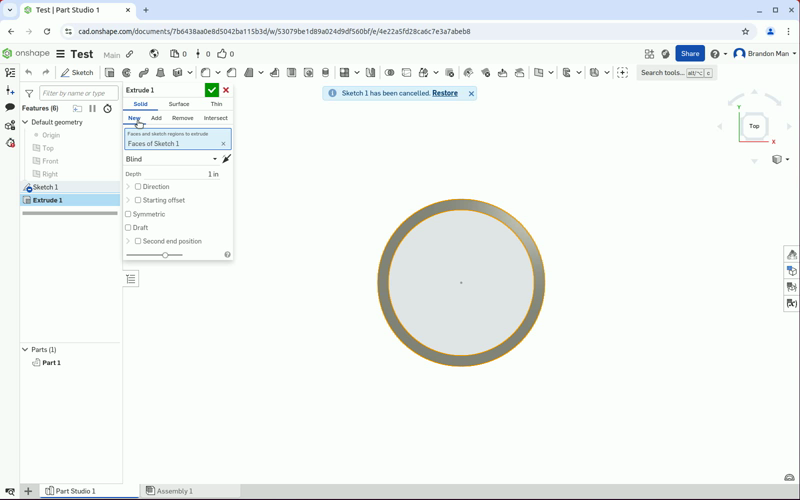
key(tab, 4)
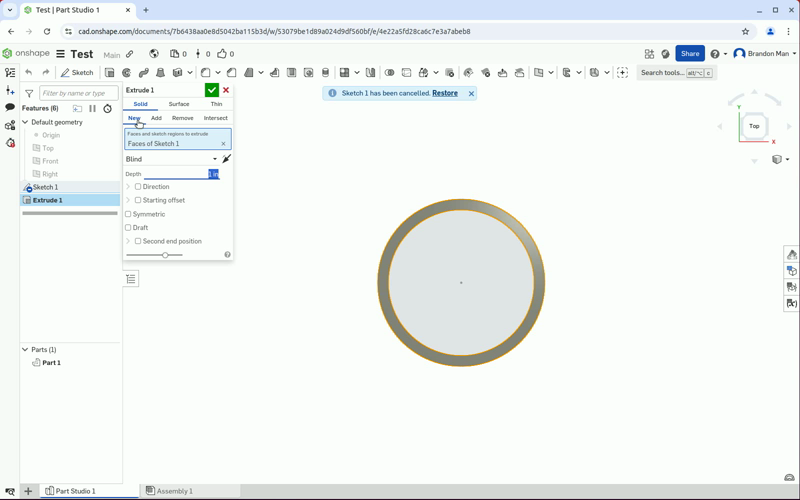
text(46.216)
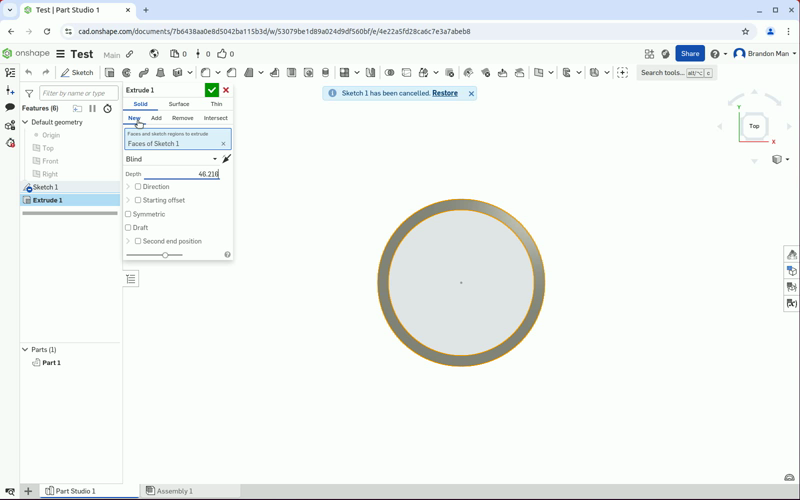
key(tab, 3)
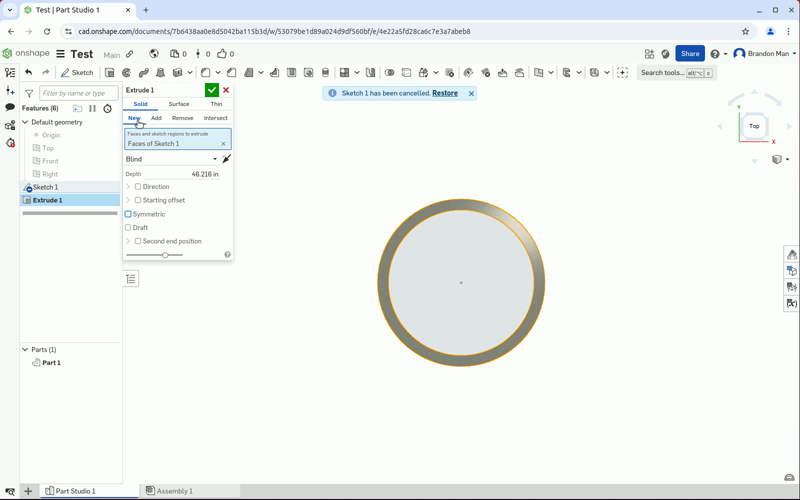
key(space)
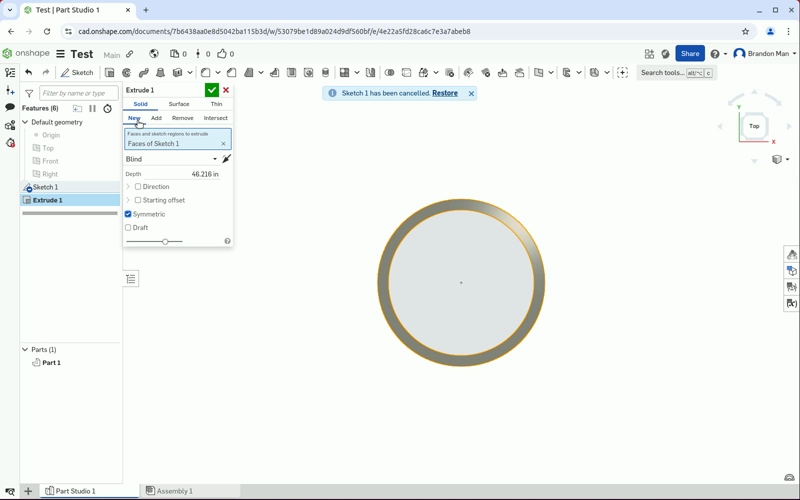
key(enter)
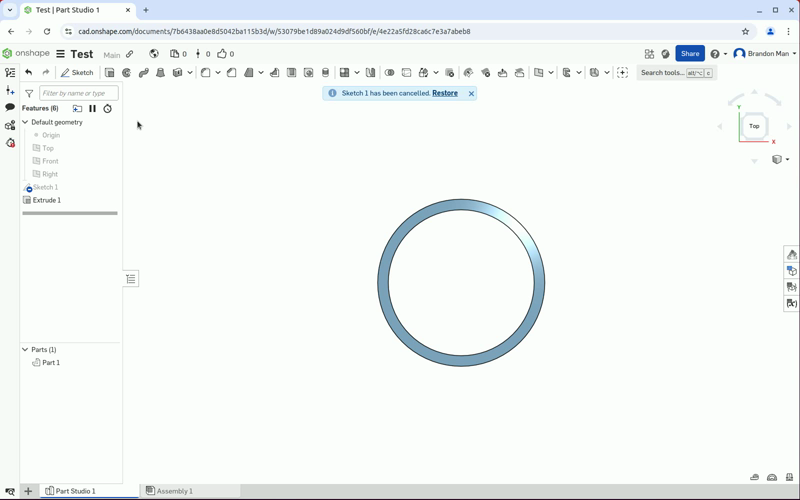
key(shift+h)
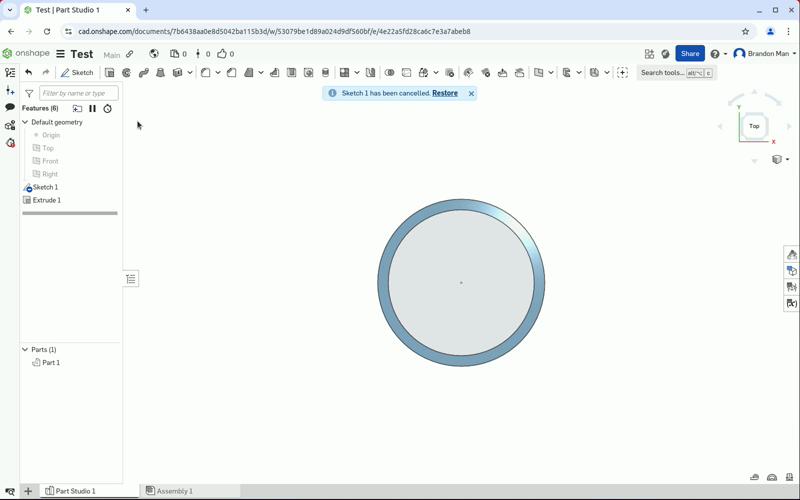
key(shift+h)
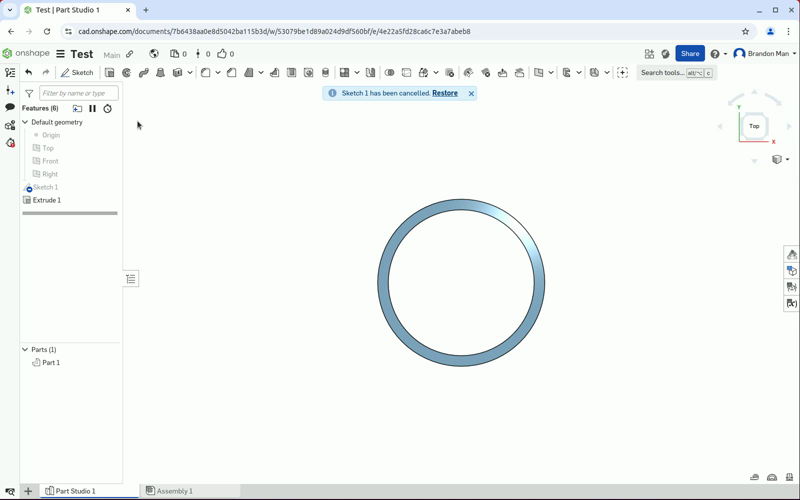
mouse_move(73, 189)
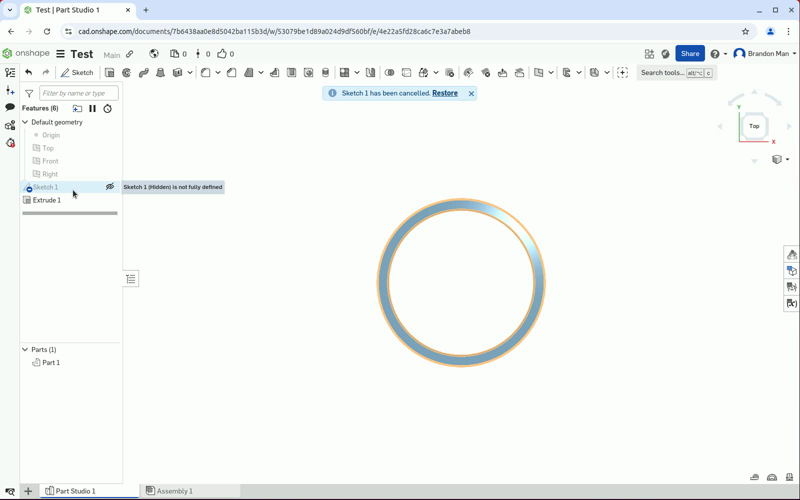
click(73, 189)
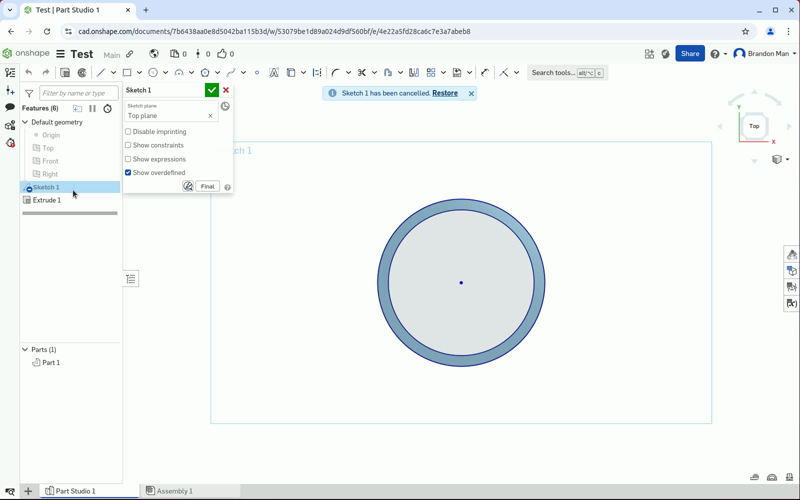
mouse_move(229, 92)
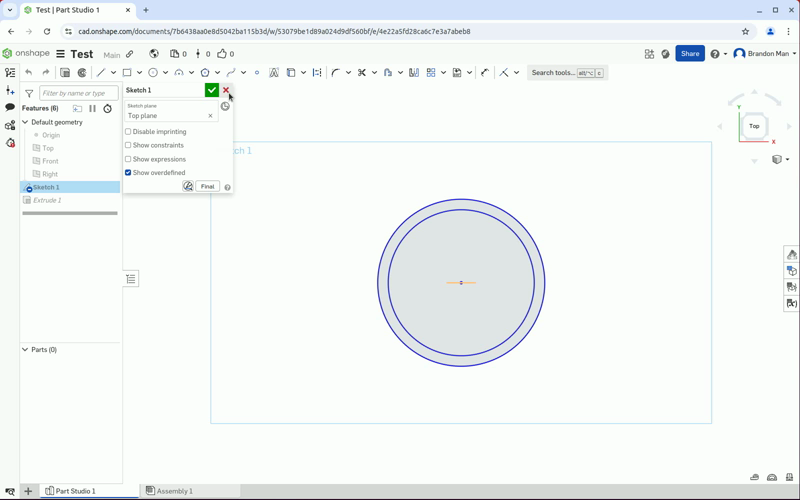
click(229, 92)
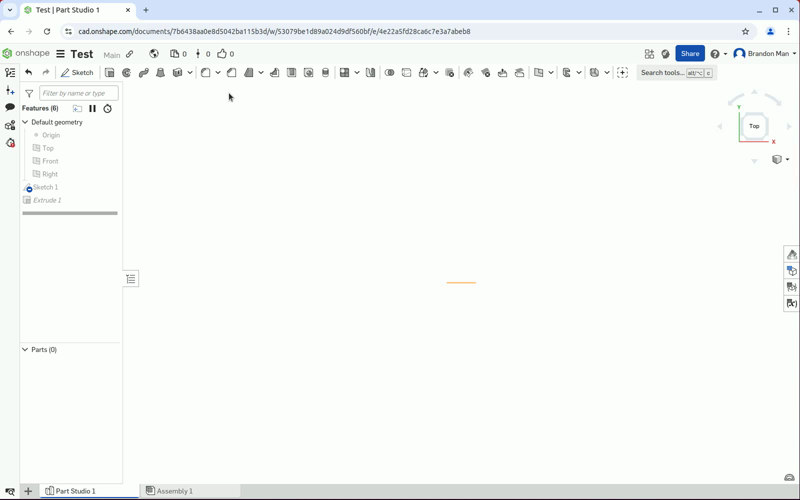
mouse_move(73, 352)
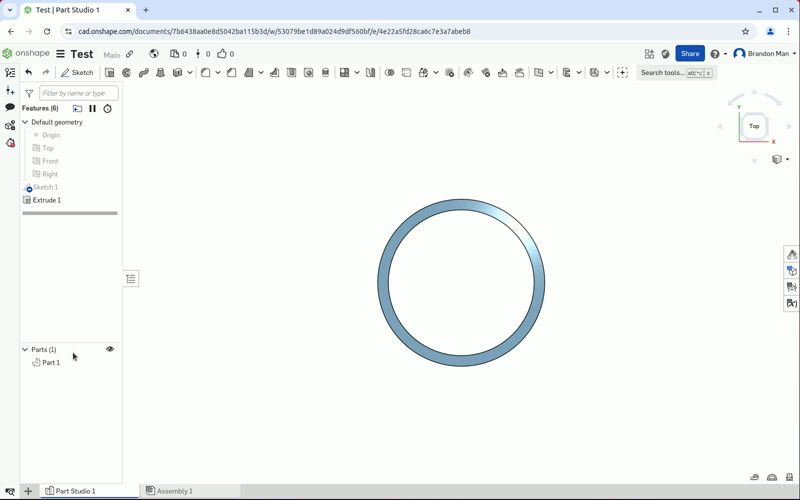
key(y)
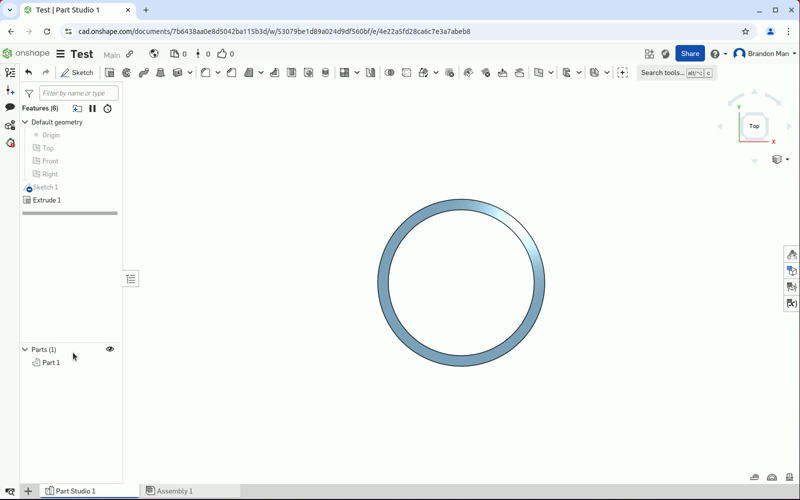
key(shift+p)
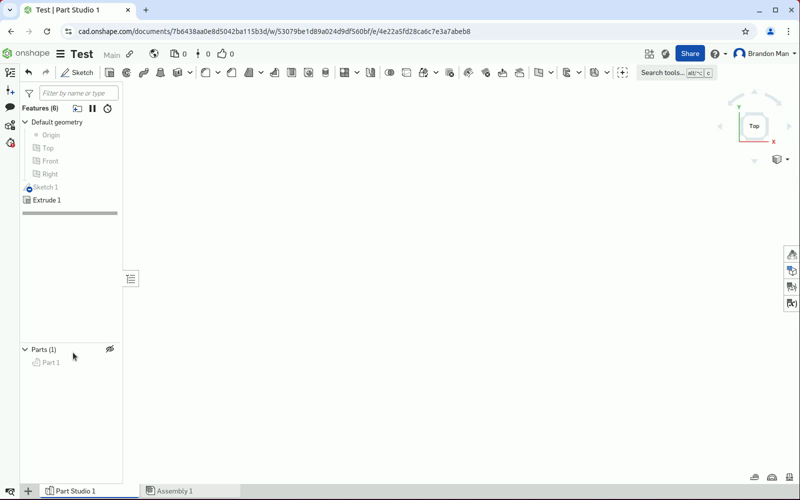
key(space)
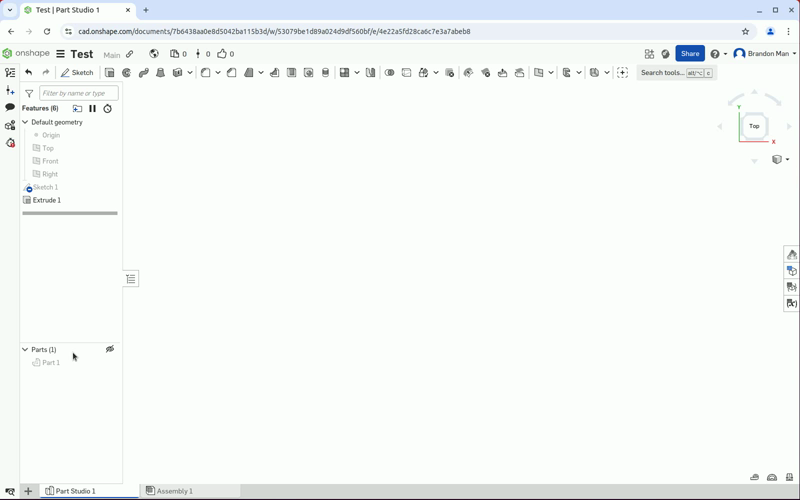
key_down(shift)
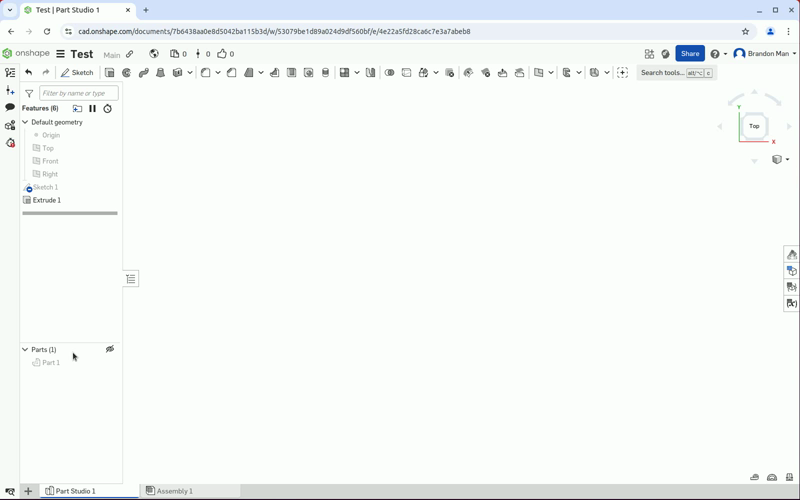
key(up)
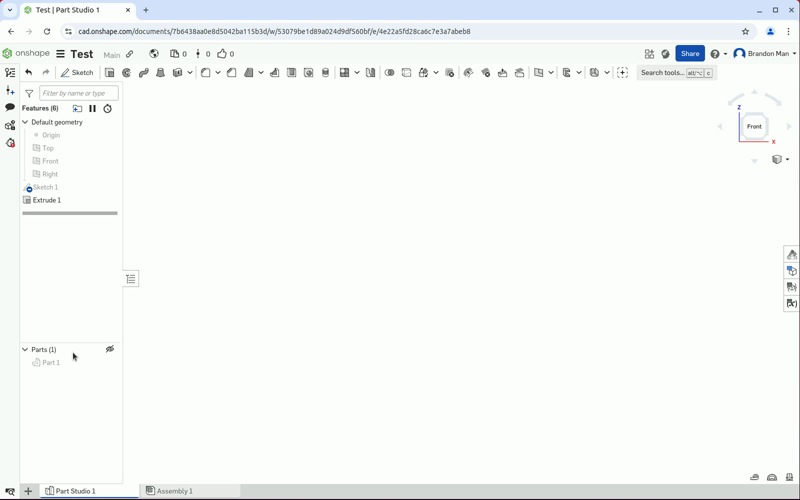
key_up(shift)
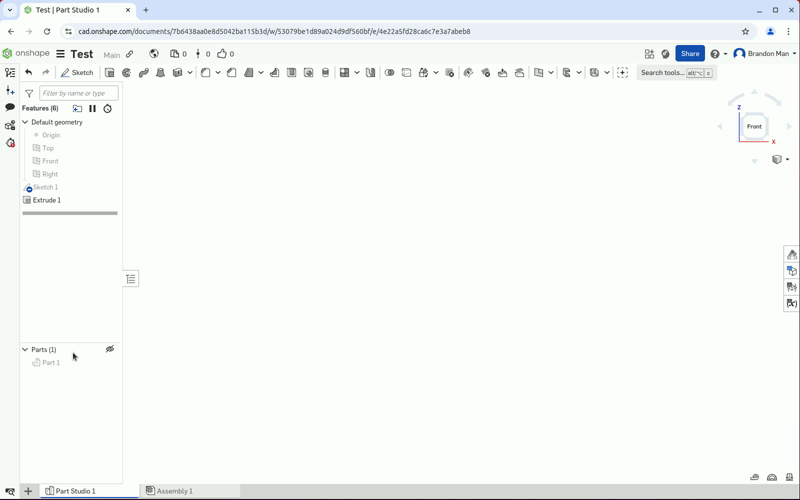
mouse_move(73, 352)
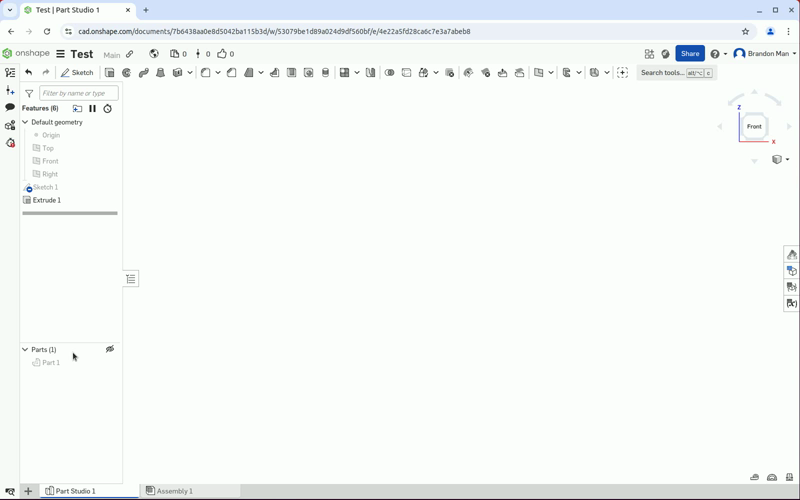
key(shift+y)
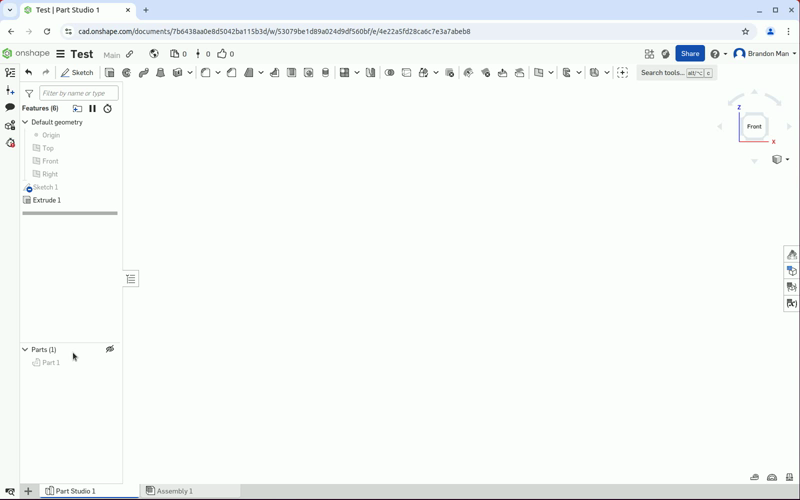
key(shift+s)
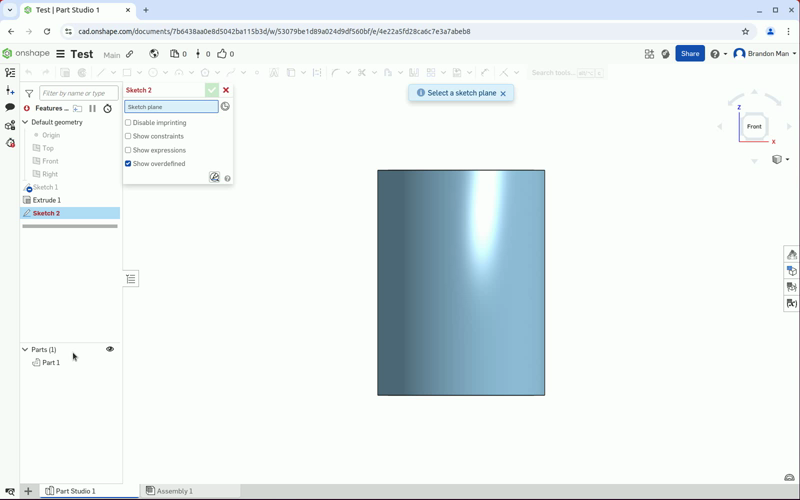
mouse_move(73, 163)
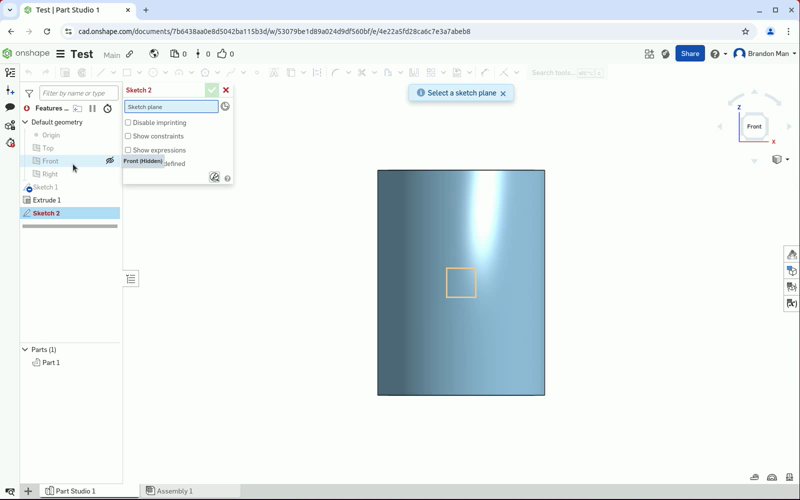
click(73, 163)
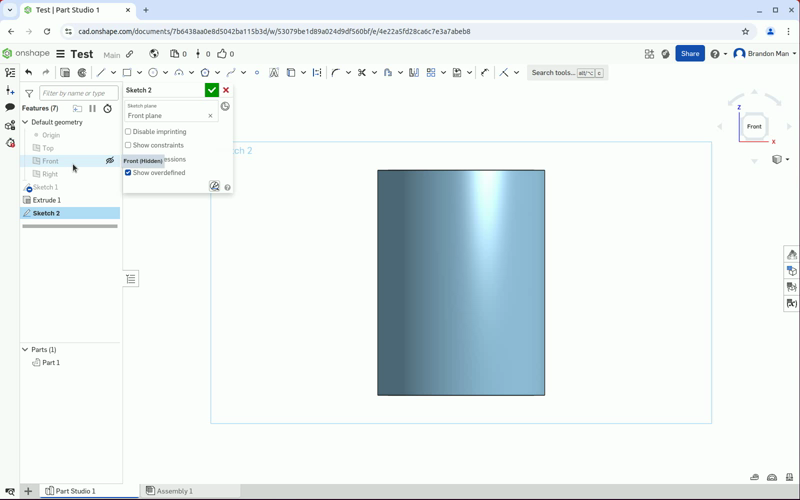
mouse_move(73, 352)
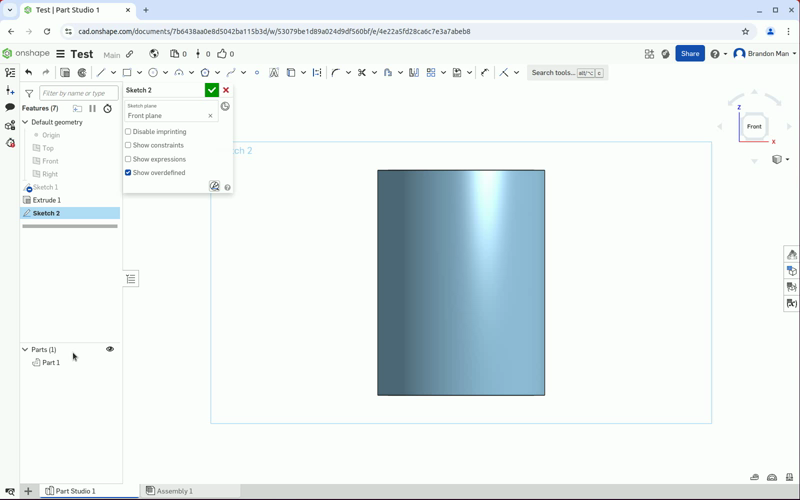
key(y)
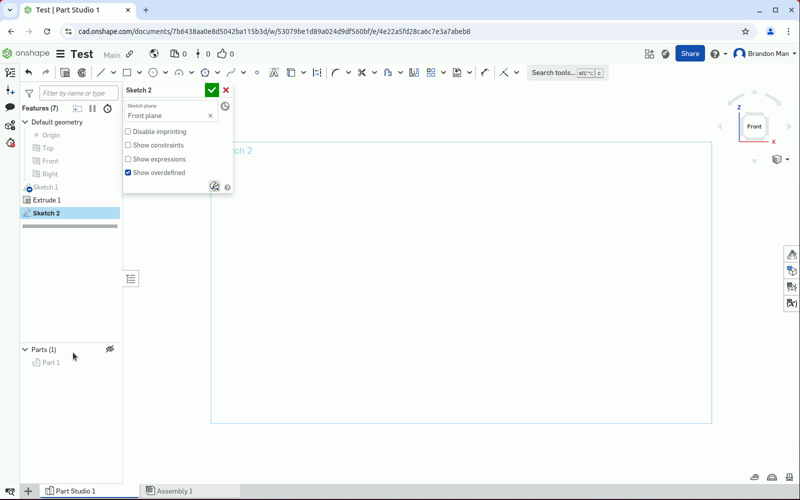
key(a)
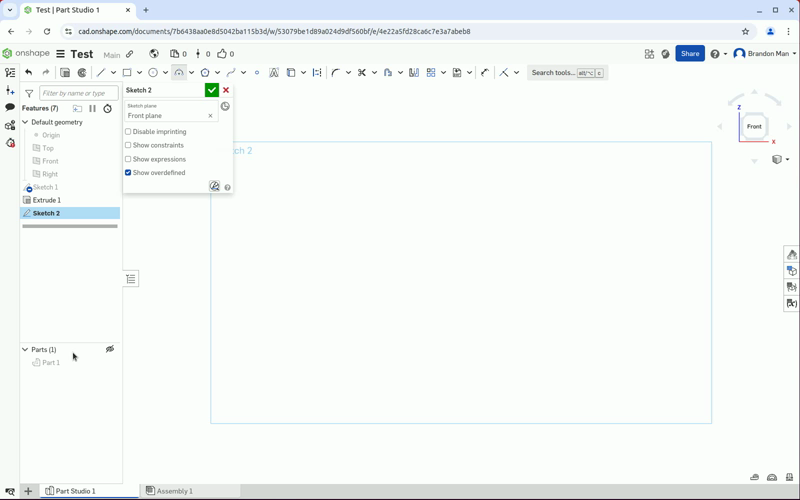
key_down(shift)
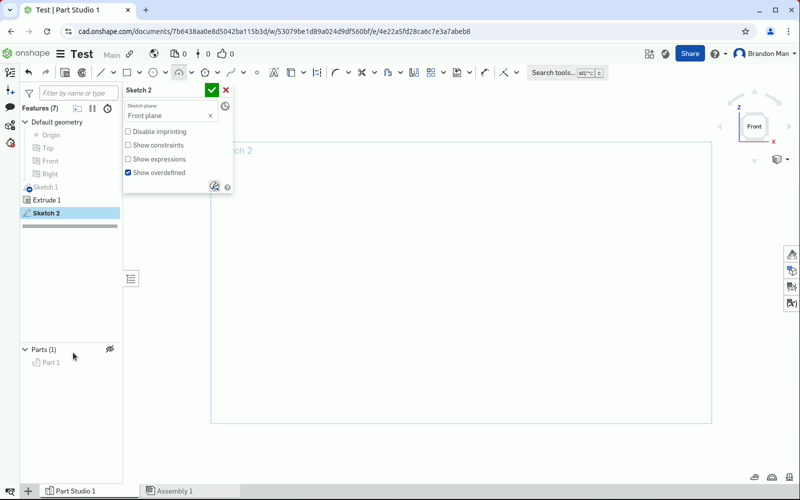
mouse_move(310, 134)
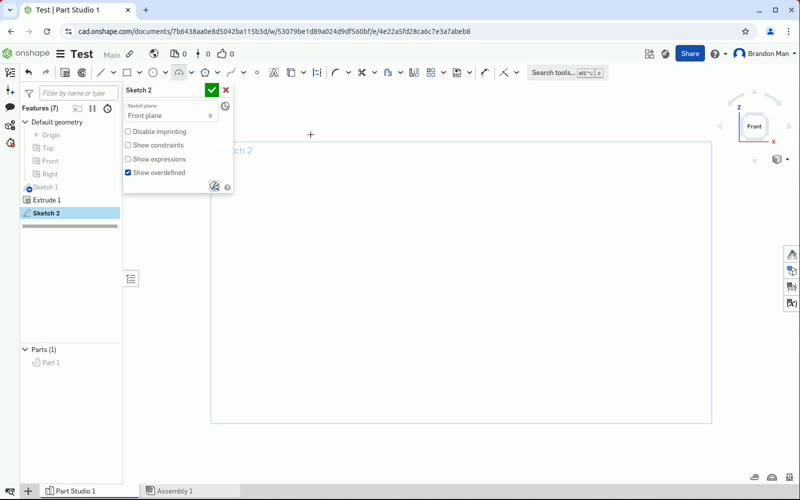
click(310, 134)
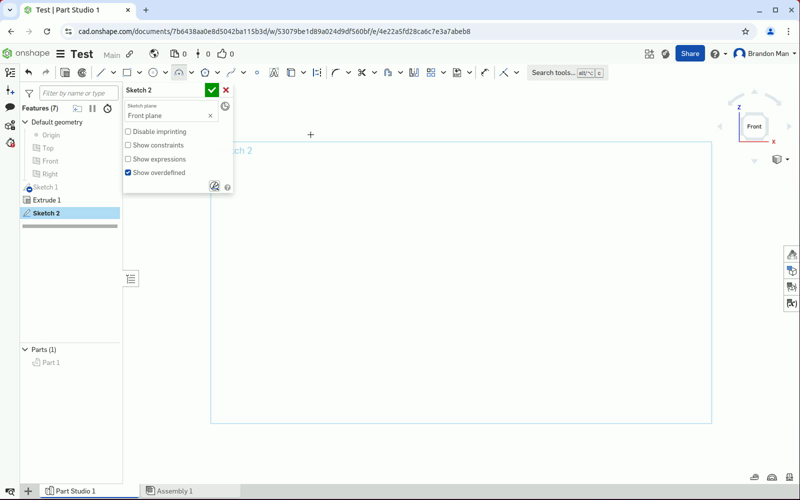
key_up(shift)
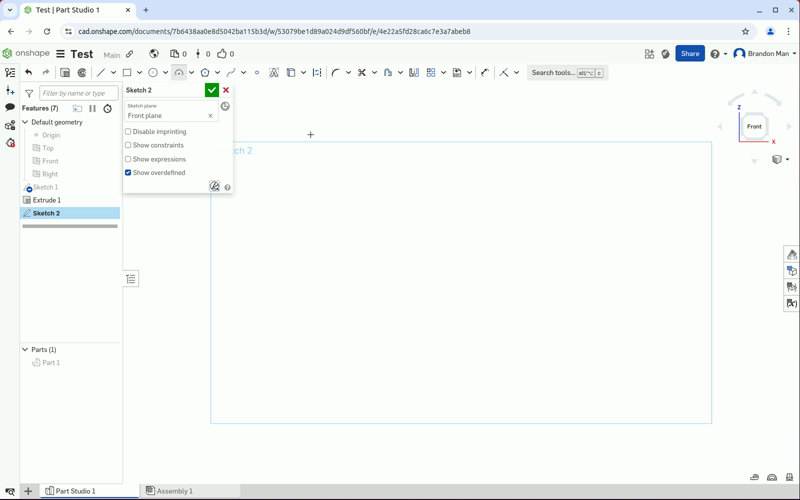
key_down(shift)
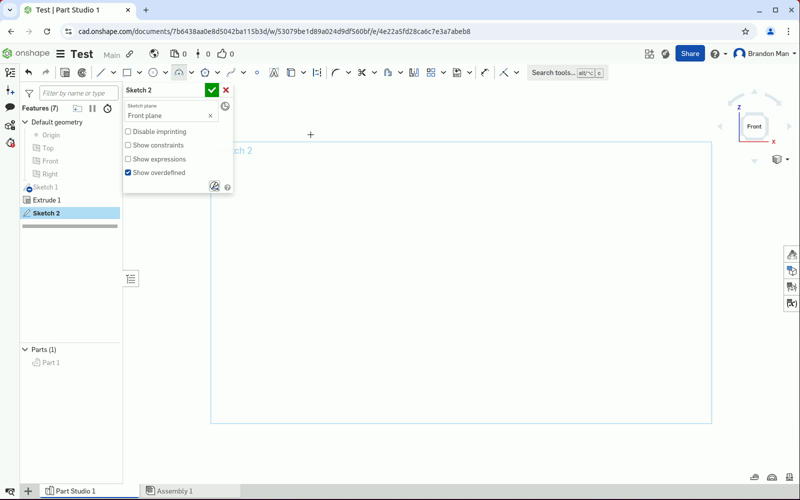
mouse_move(589, 134)
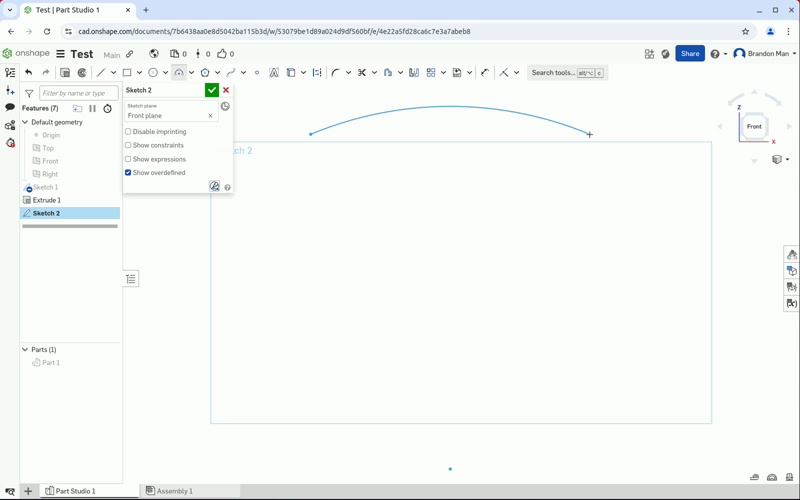
click(589, 134)
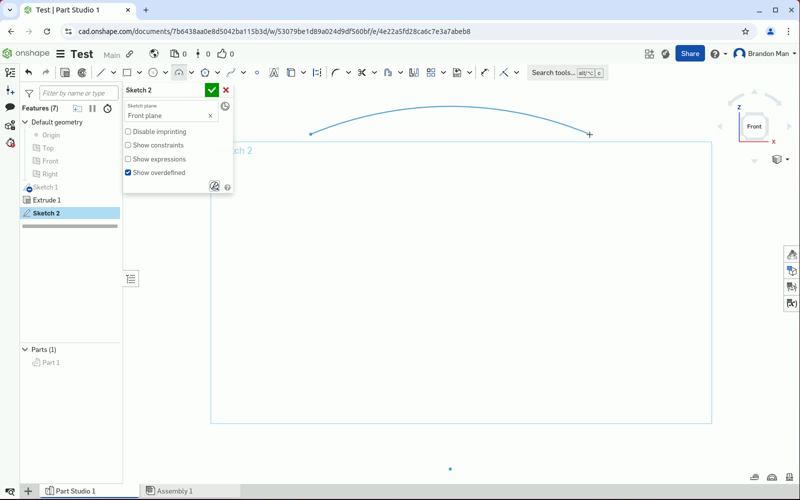
mouse_move(459, 282)
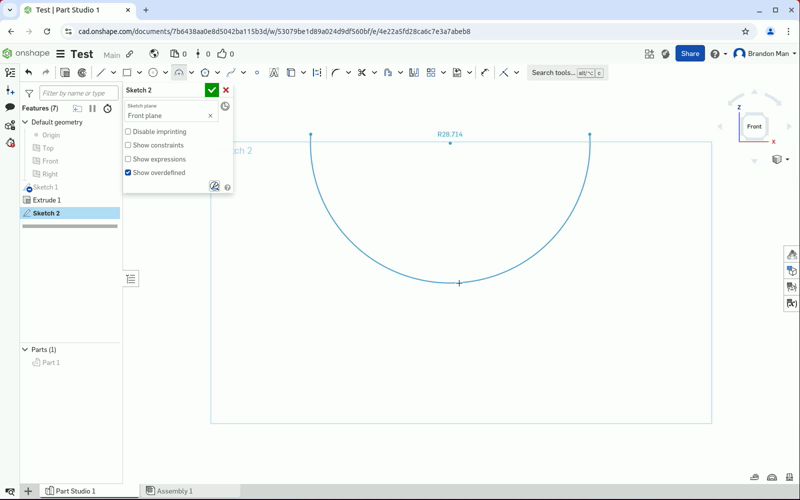
click(459, 282)
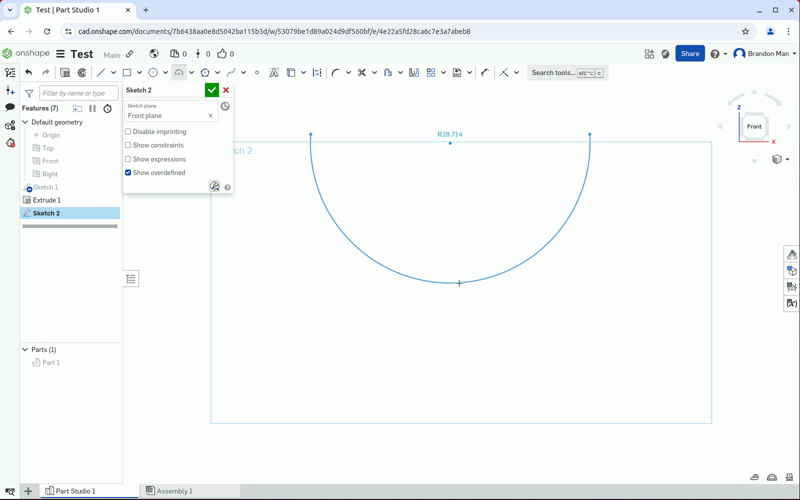
key_up(shift)
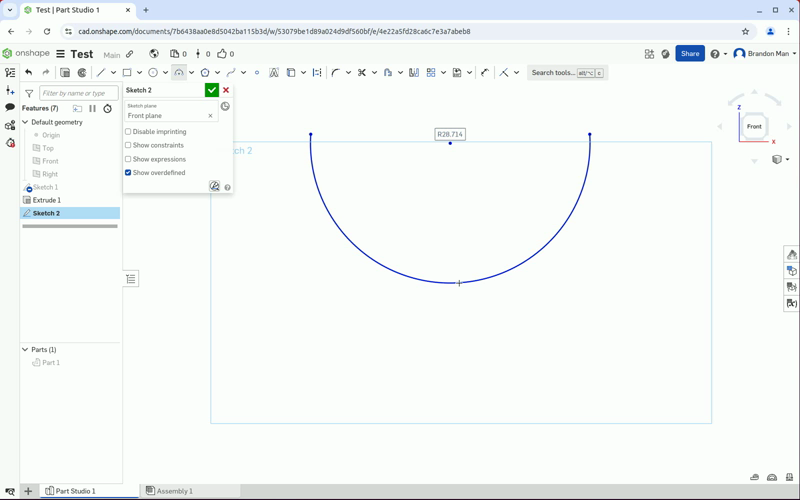
key(esc)
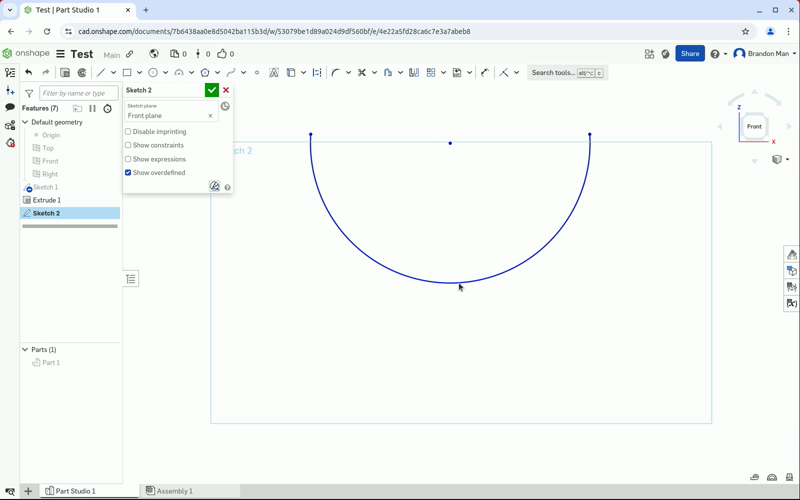
key(l)
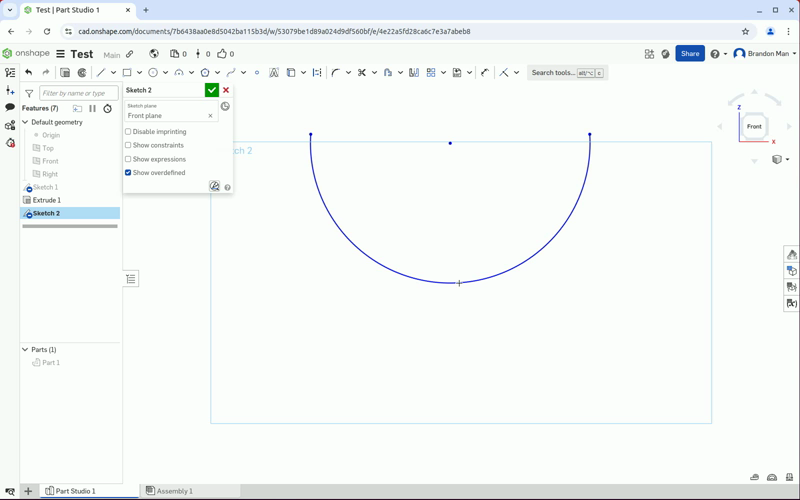
mouse_move(589, 134)
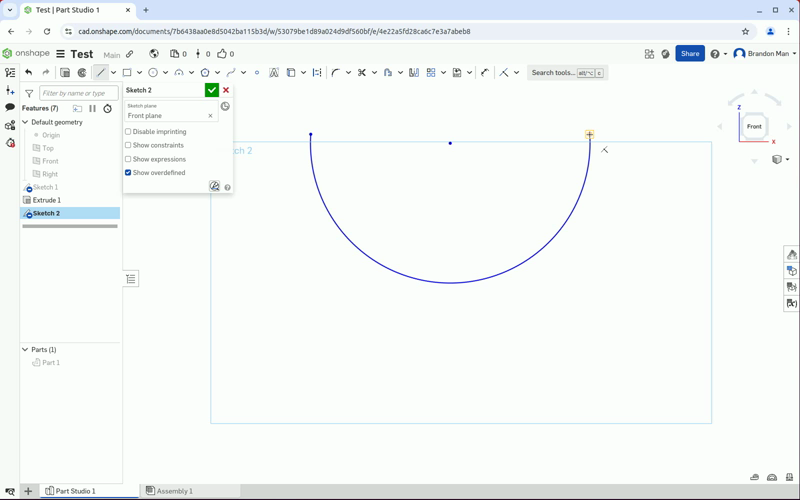
click(589, 134)
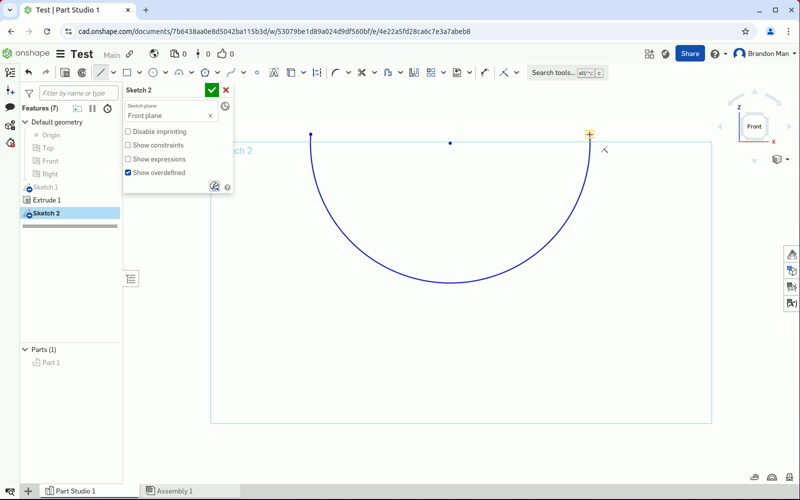
key_down(shift)
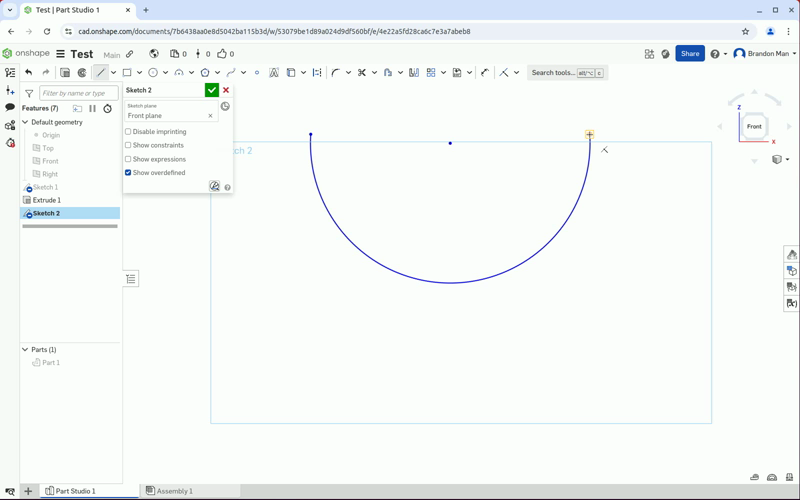
mouse_move(310, 134)
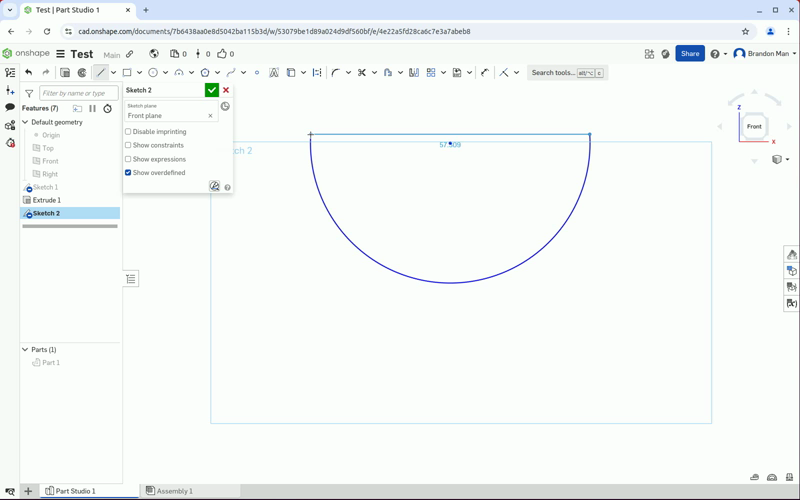
key_up(shift)
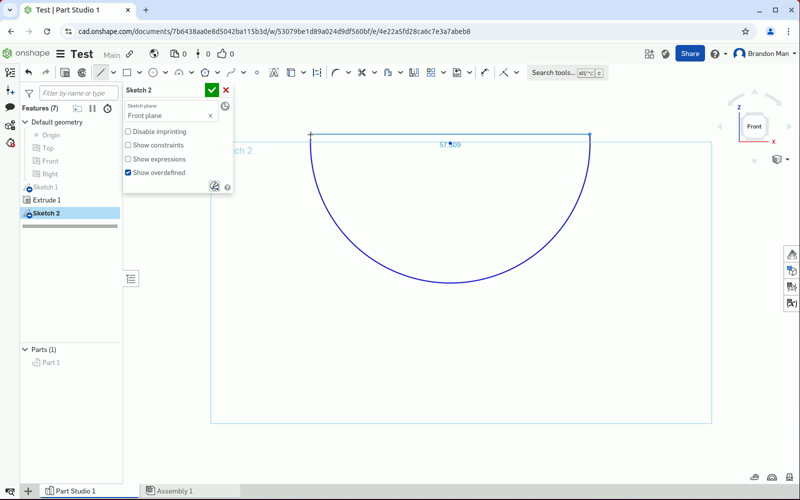
click(310, 134)
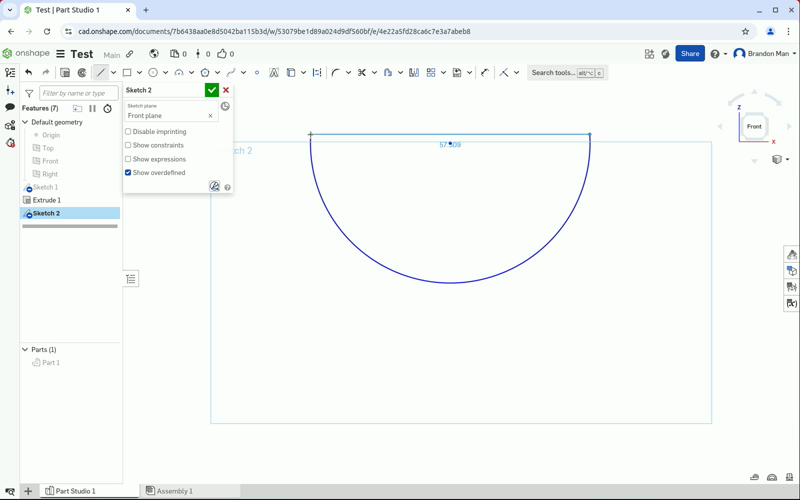
key(esc)
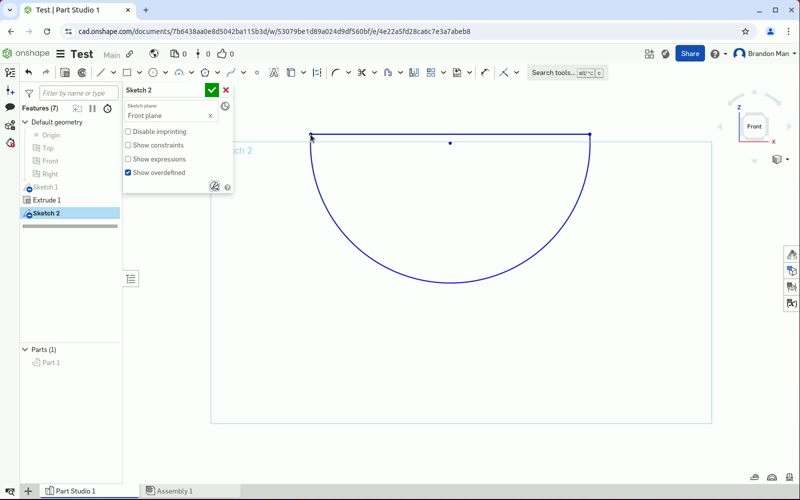
mouse_move(378, 193)
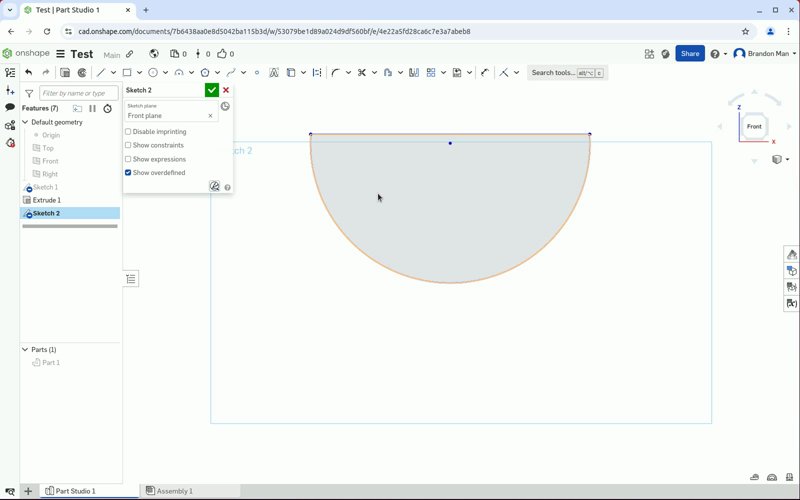
scroll(6)
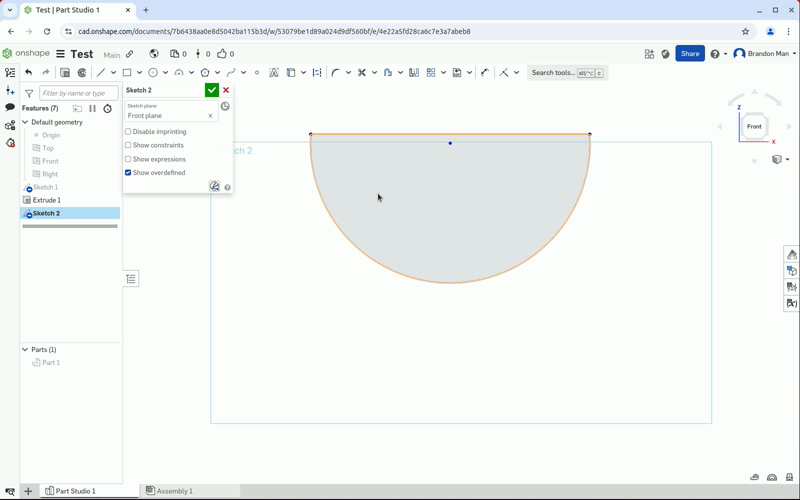
scroll(6)
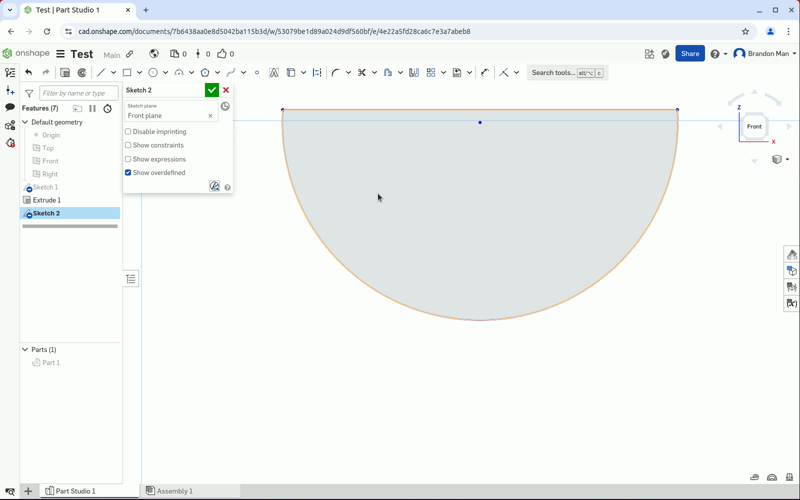
scroll(6)
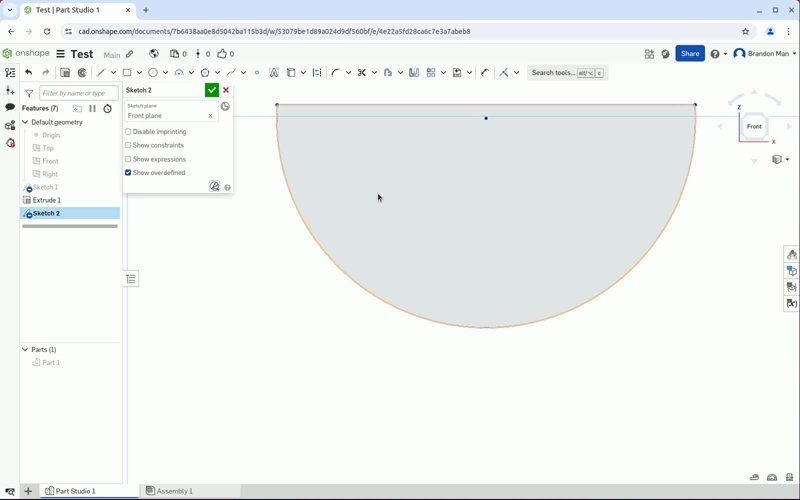
scroll(6)
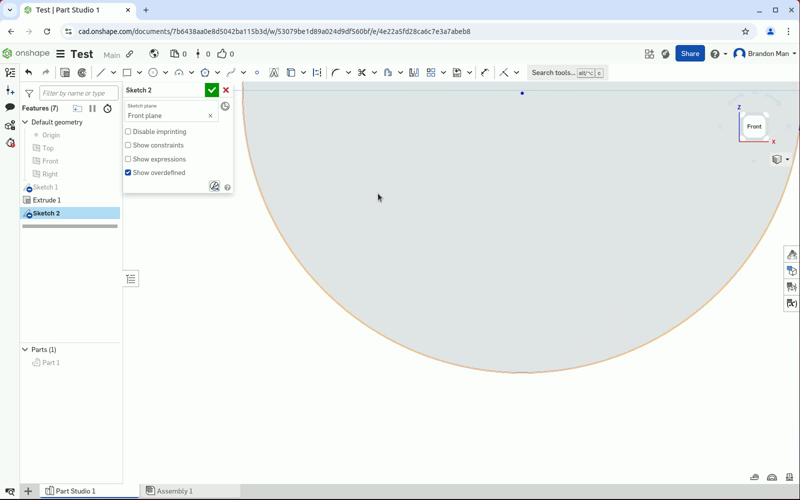
scroll(6)
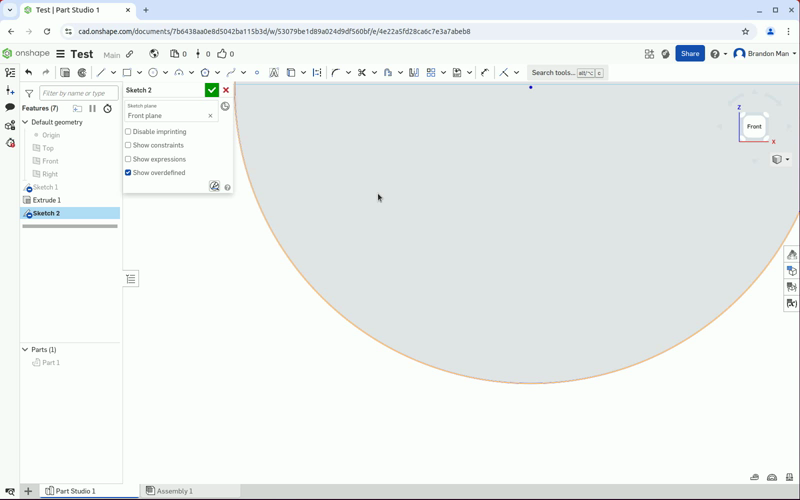
scroll(6)
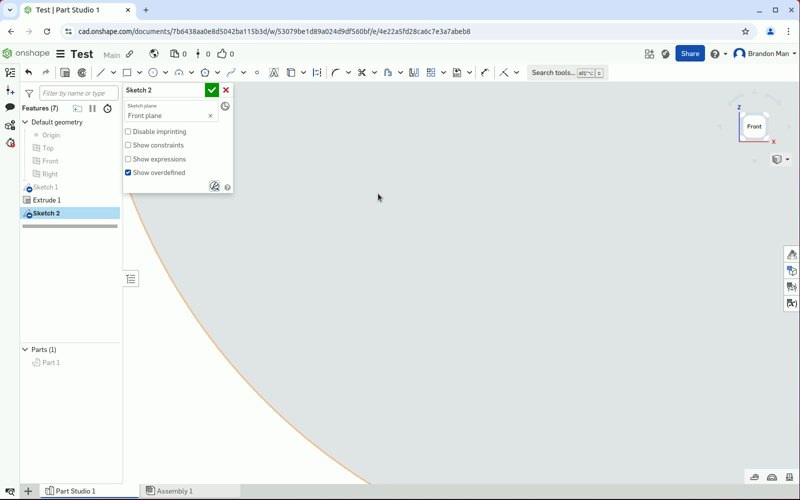
scroll(6)
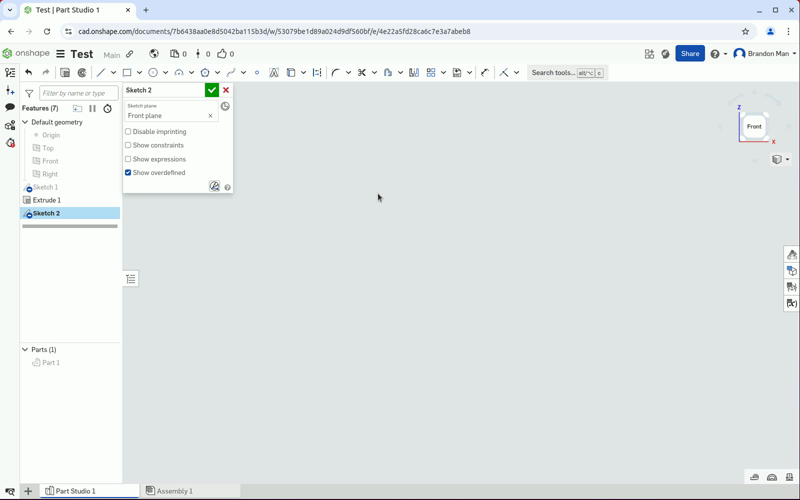
click(378, 193)
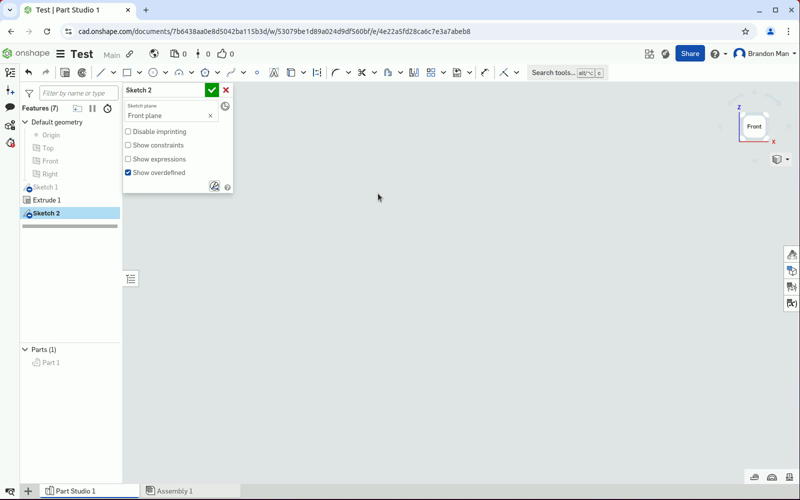
scroll(-6)
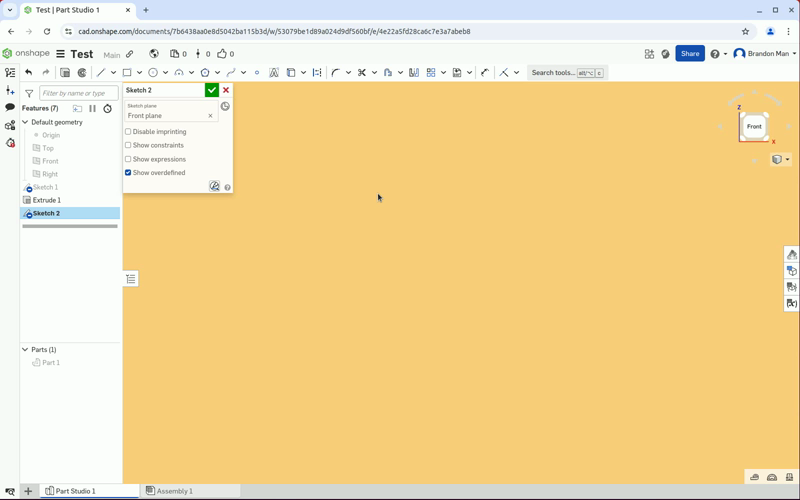
scroll(-6)
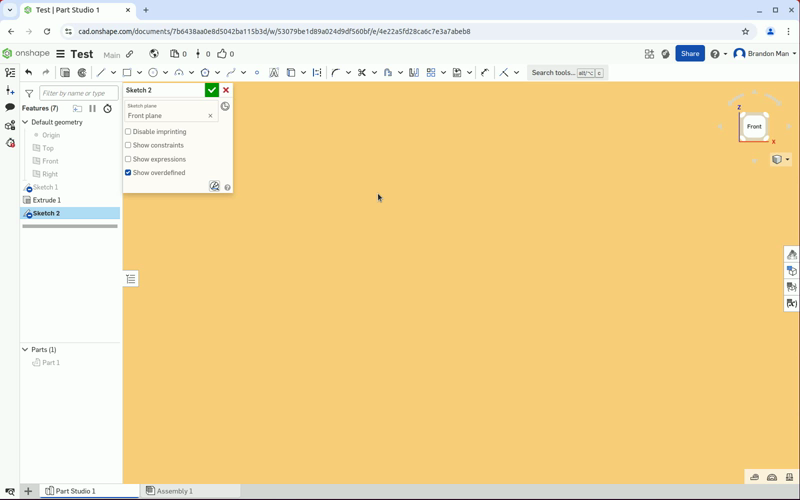
scroll(-6)
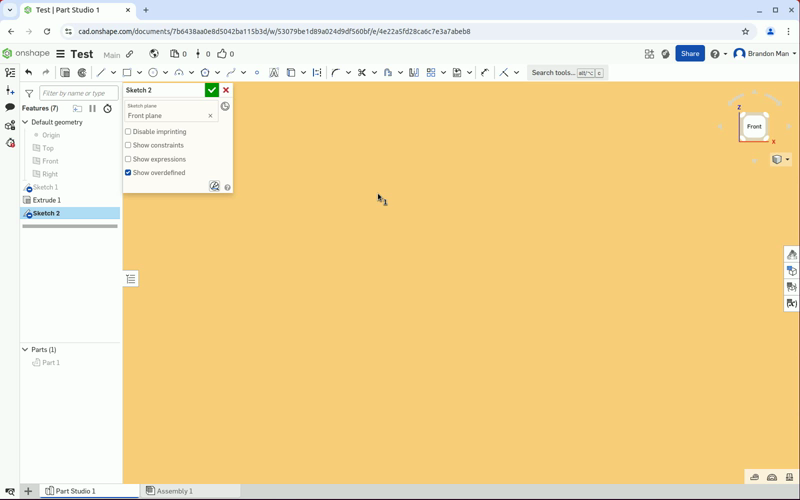
scroll(-6)
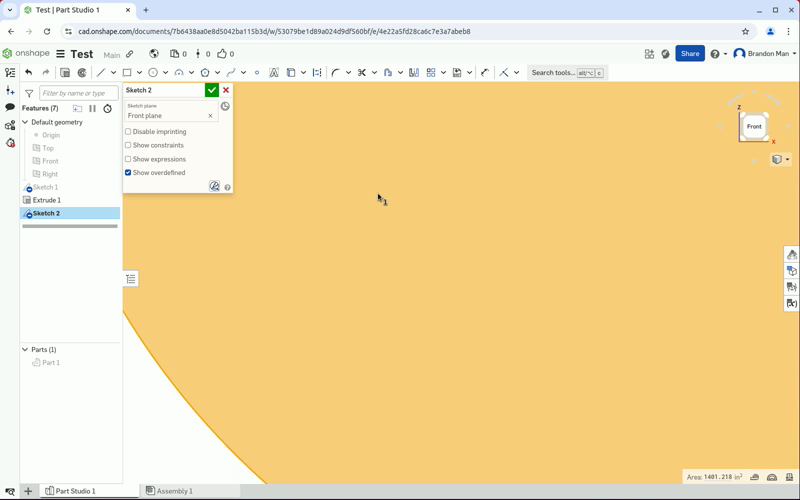
scroll(-6)
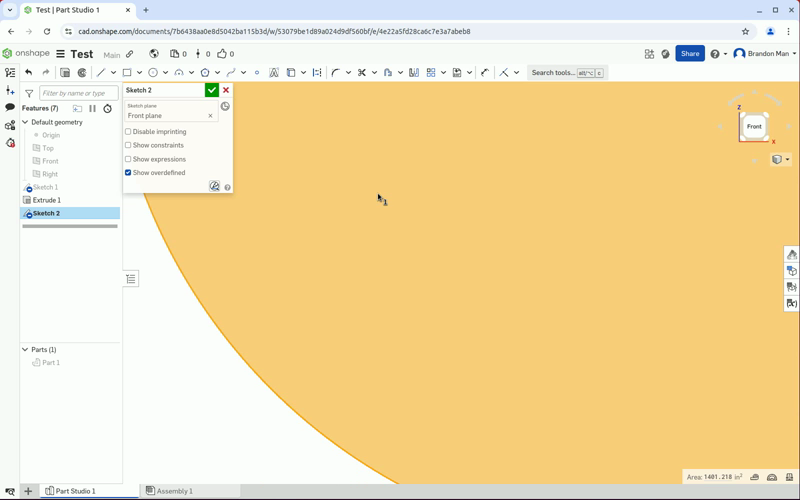
scroll(-6)
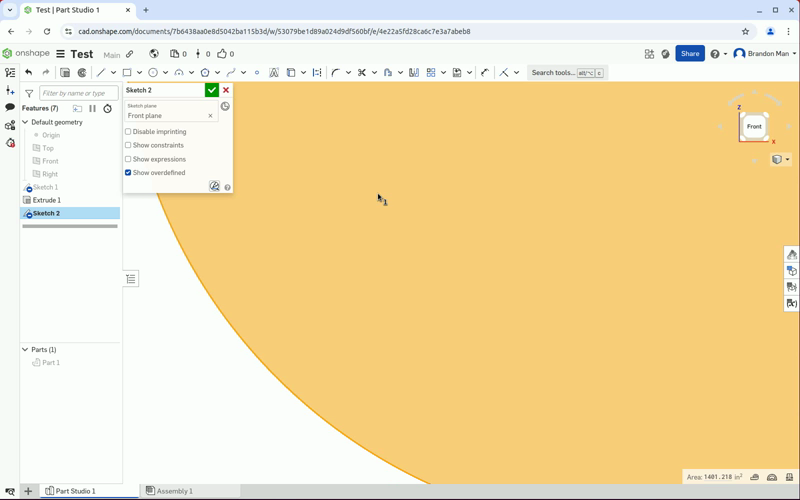
scroll(-6)
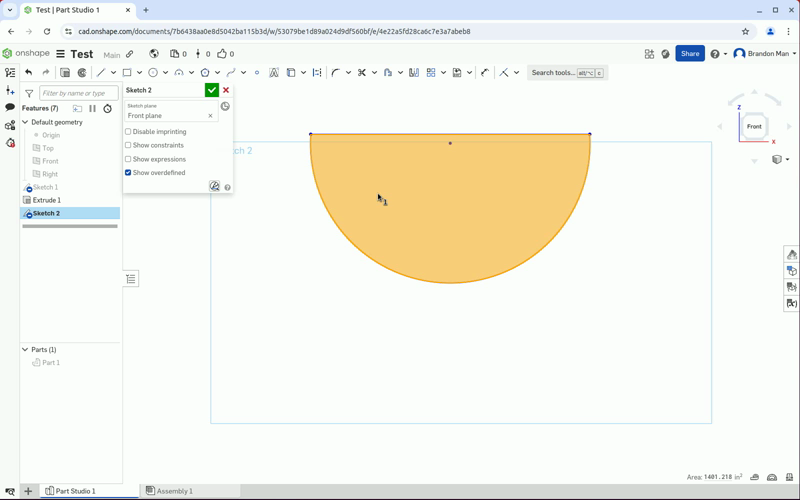
mouse_move(73, 352)
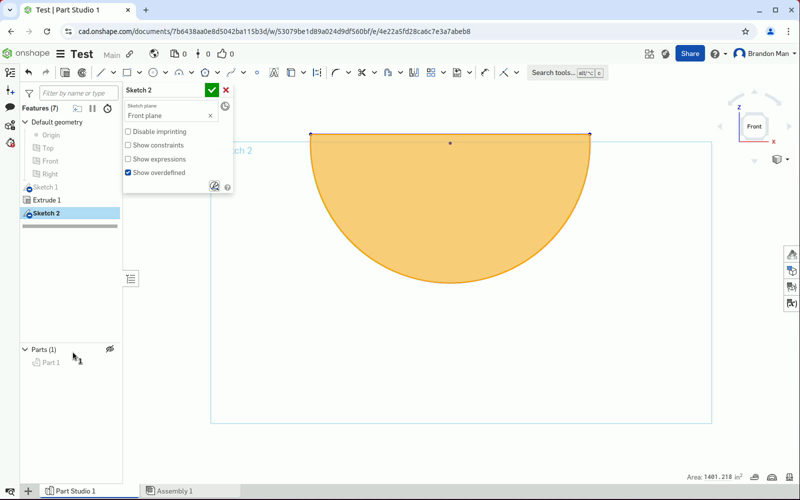
key(shift+y)
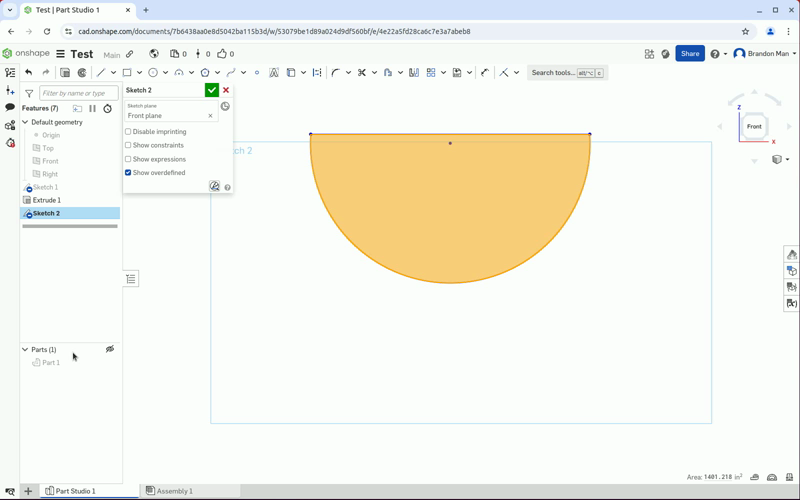
key(shift+e)
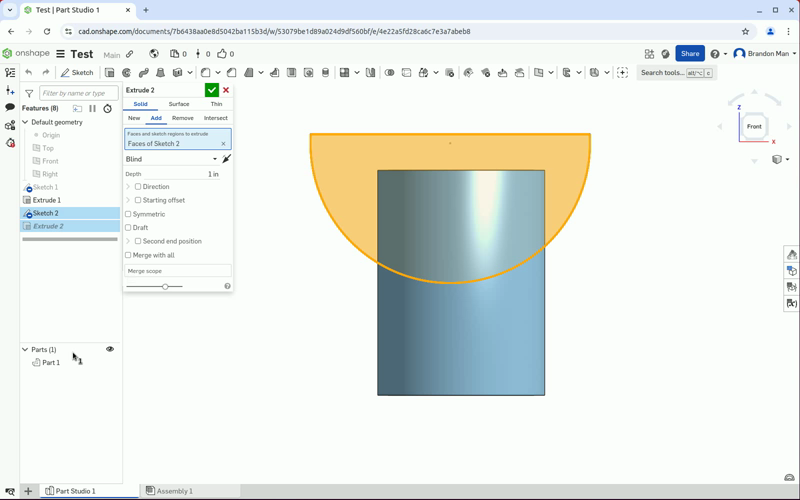
mouse_move(143, 106)
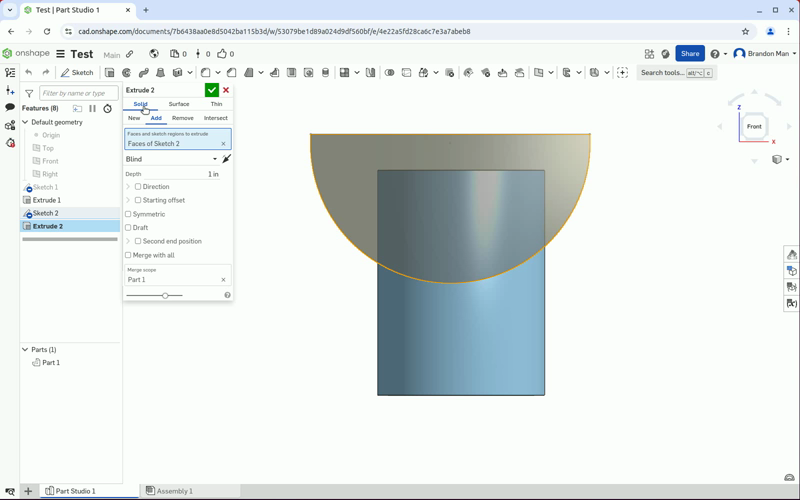
click(143, 106)
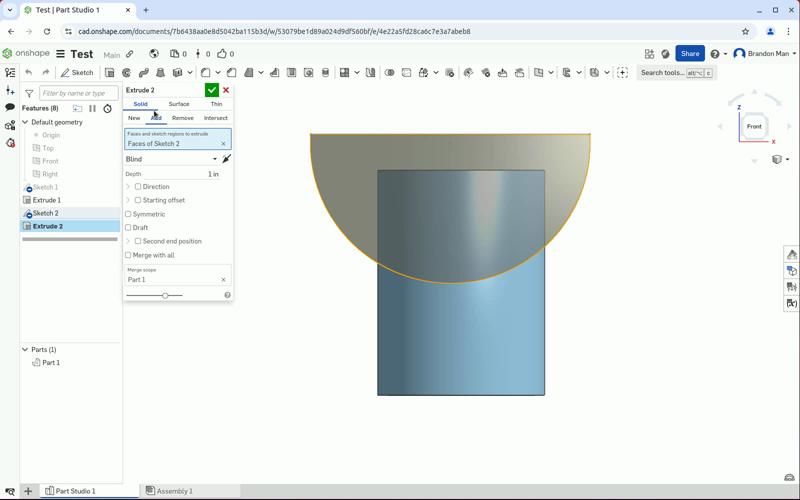
mouse_move(186, 120)
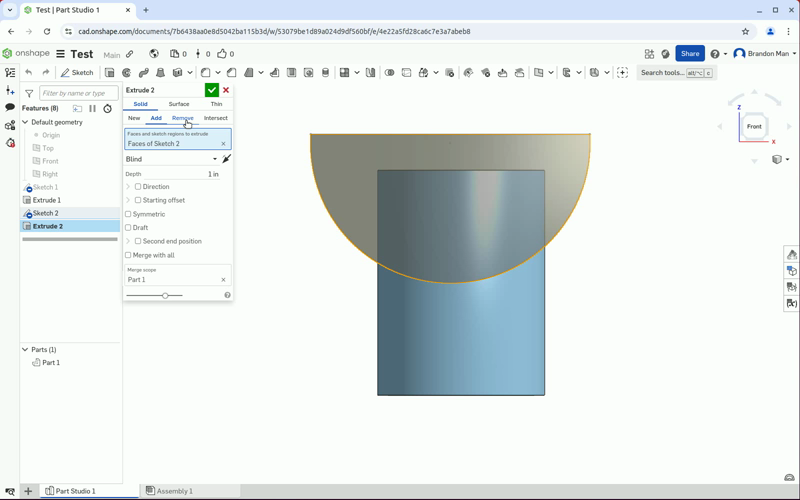
click(186, 120)
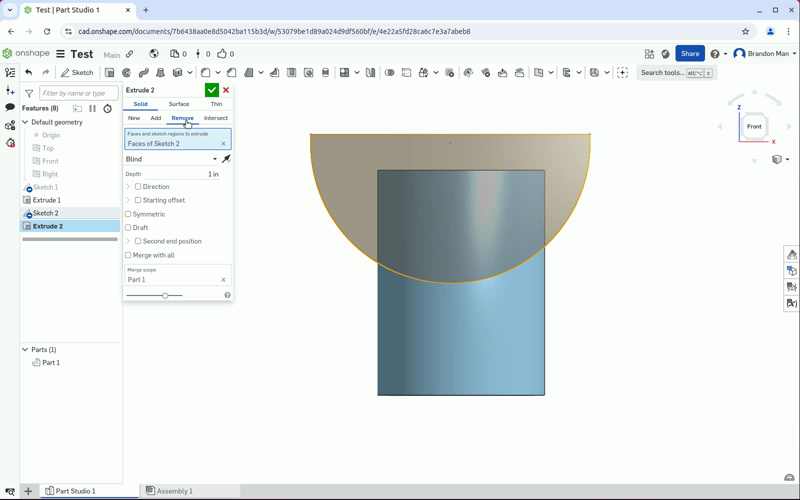
key(tab, 4)
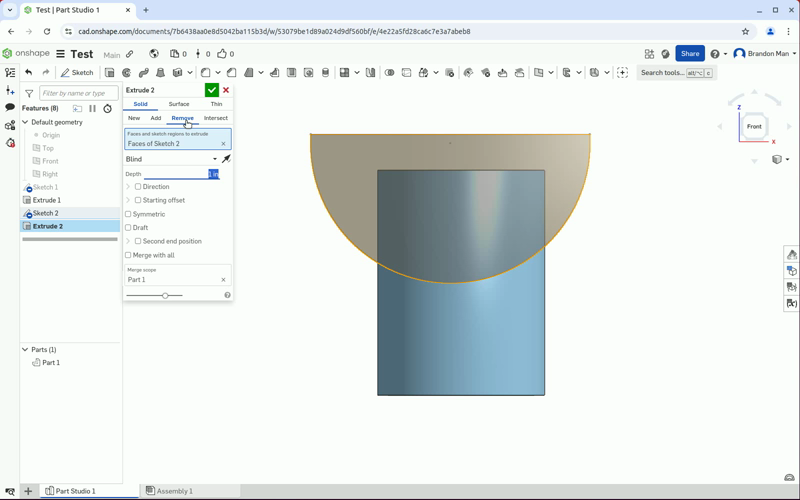
text(46.216)
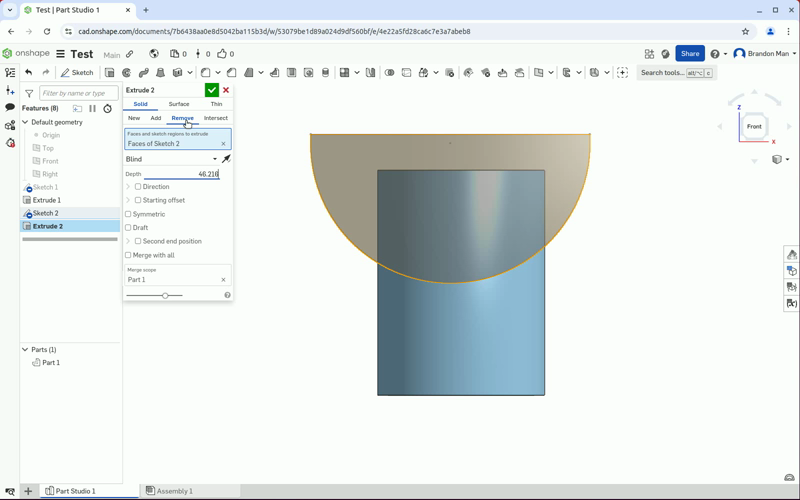
key(tab, 3)
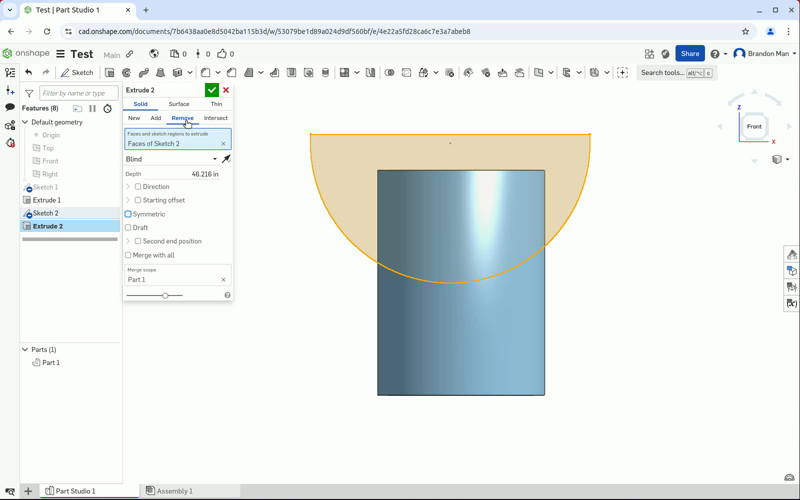
key(space)
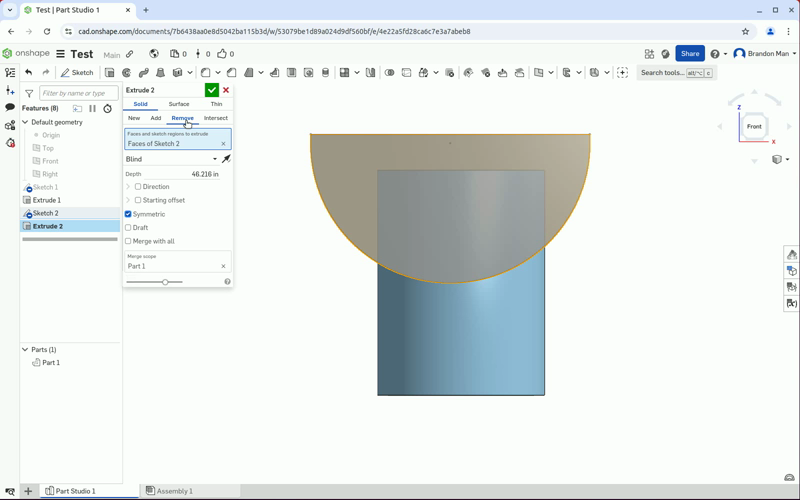
key(tab, 2)
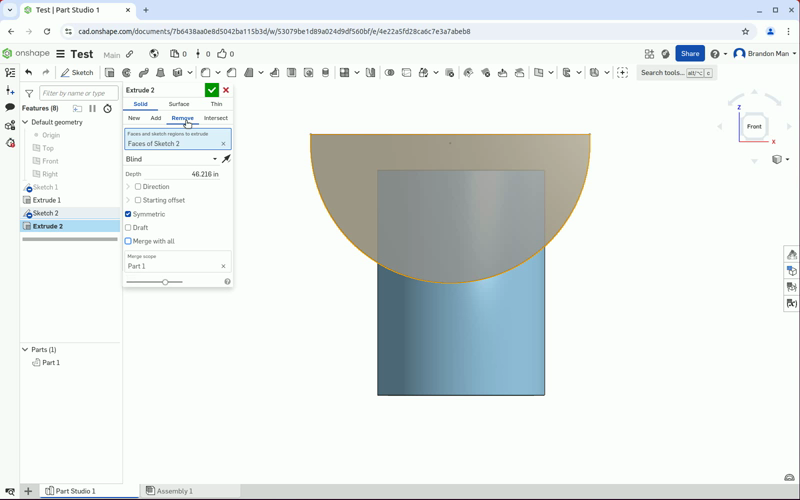
key(space)
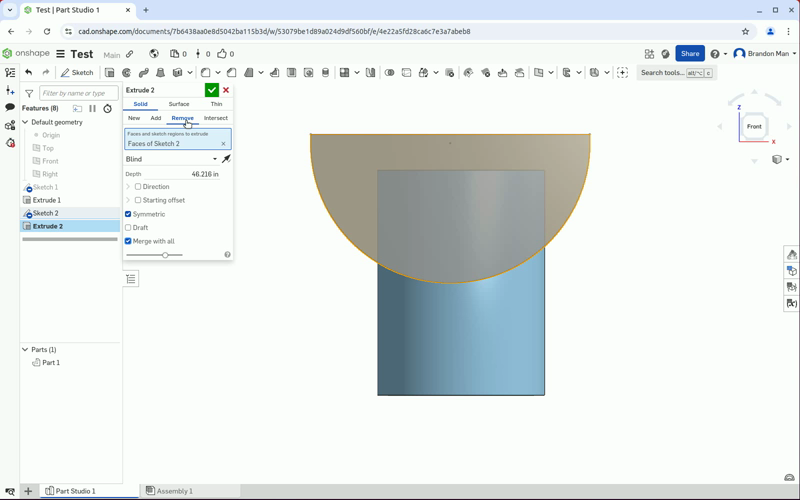
key(enter)
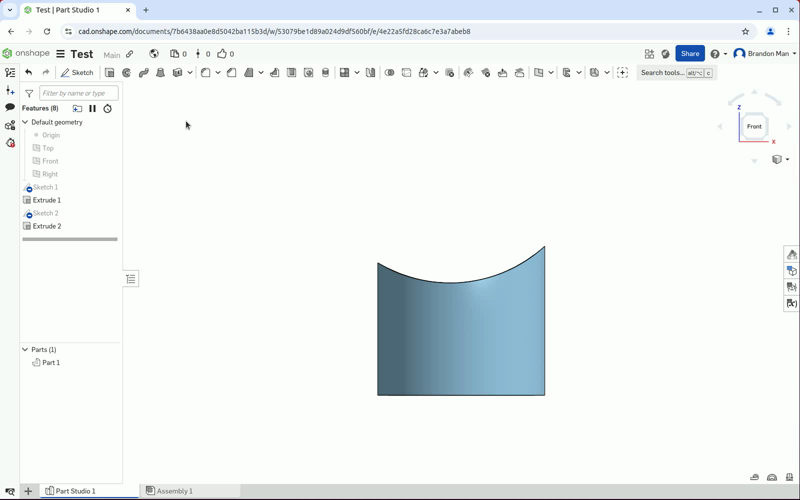
key(shift+h)
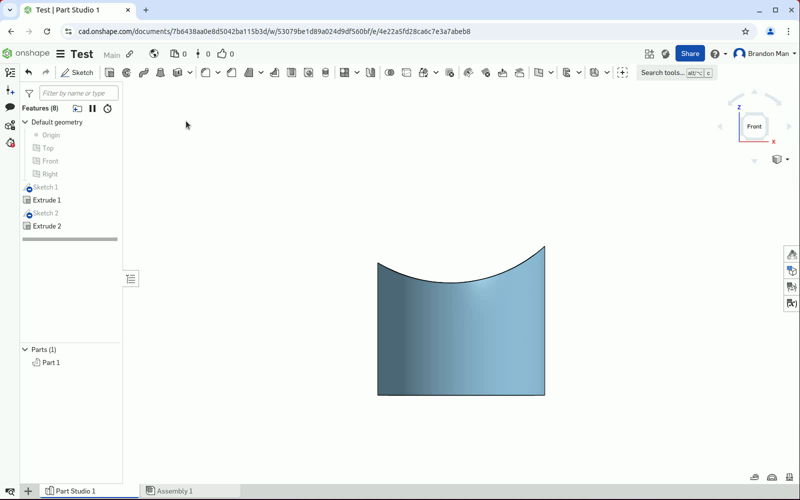
key(shift+h)
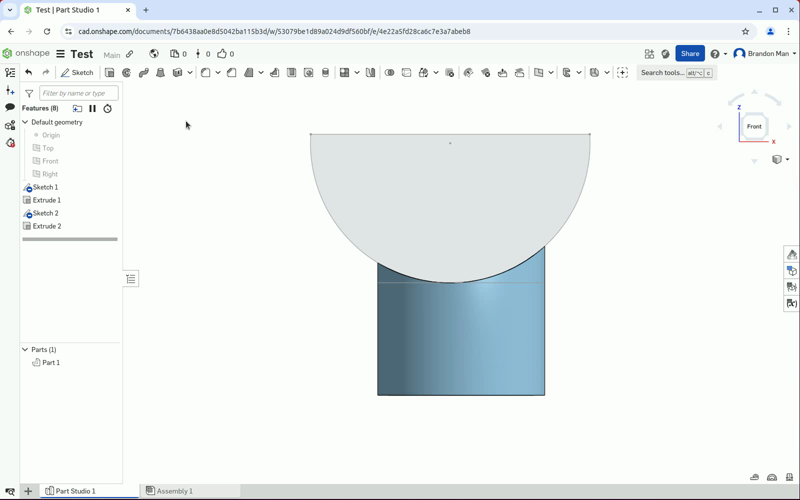
key(shift+7)
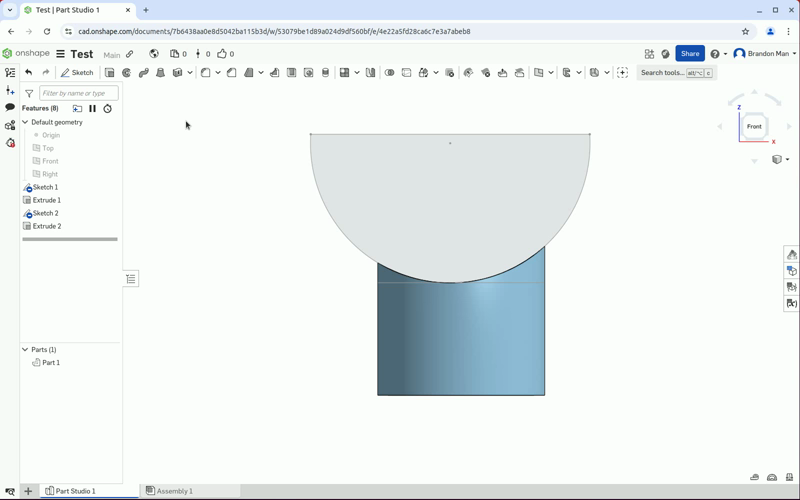
key(left, 2)
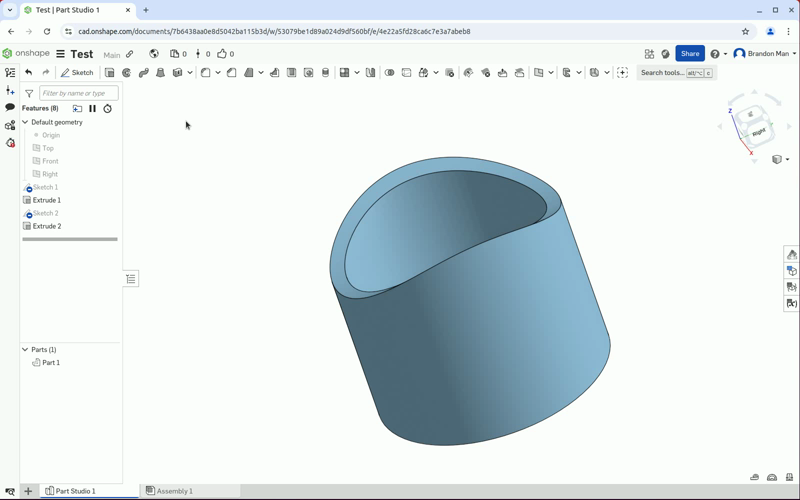
key(down, 2)
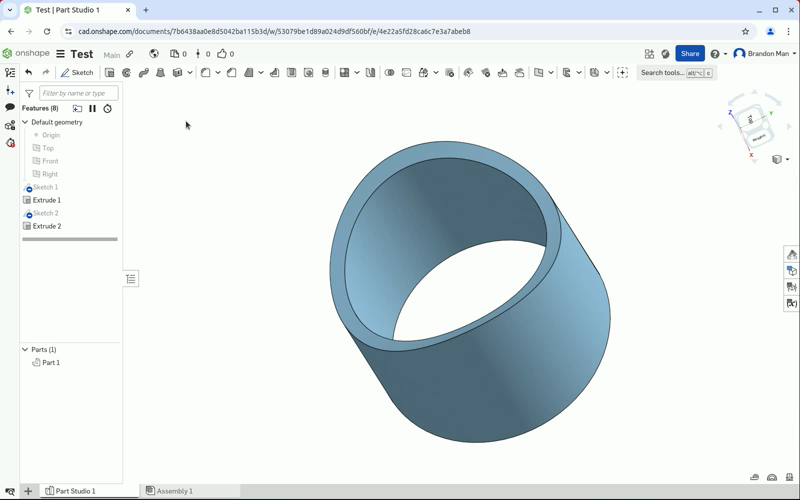
key(up, 2)
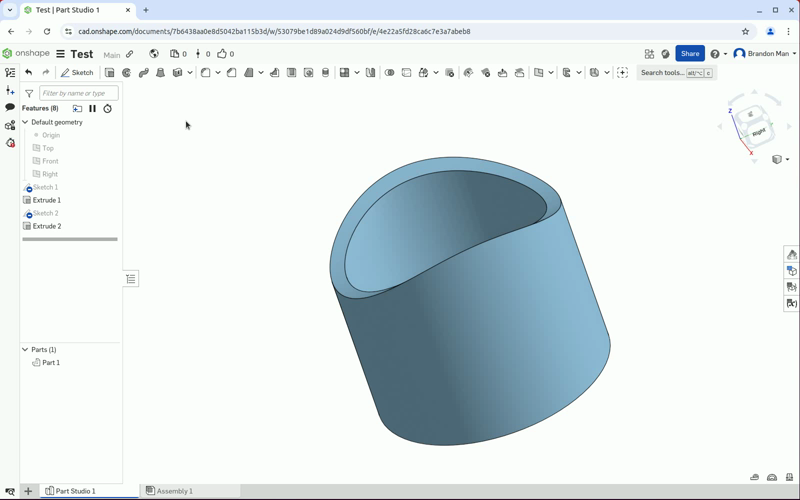
key(right, 2)
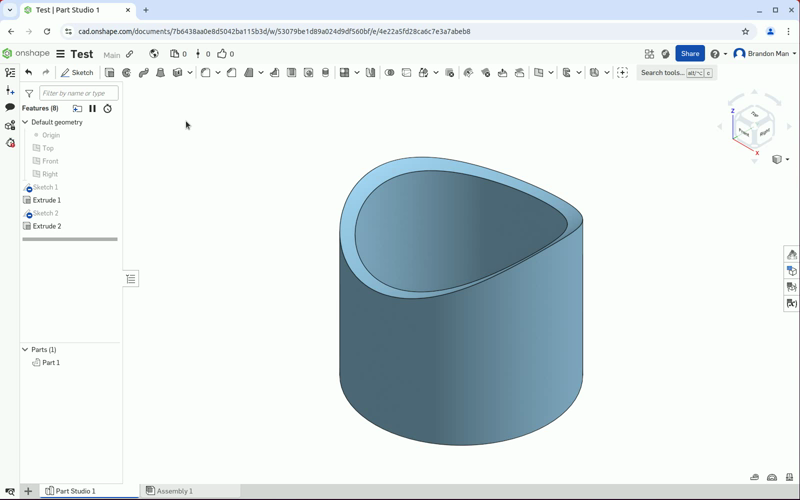
mouse_move(73, 189)
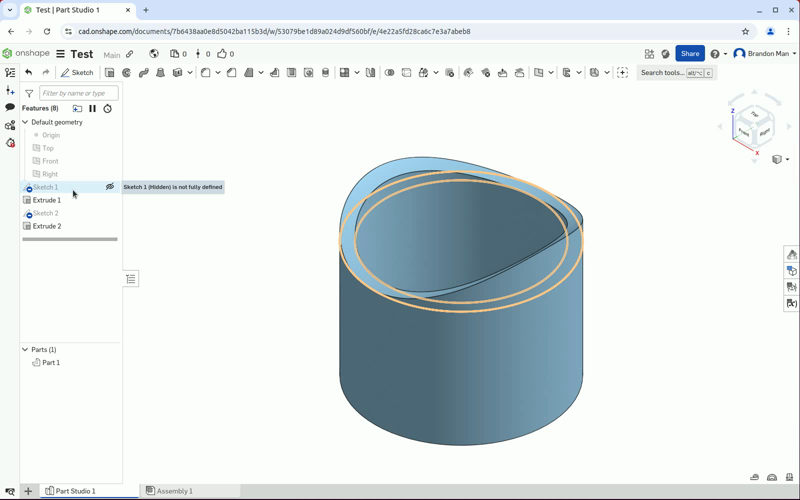
click(73, 189)